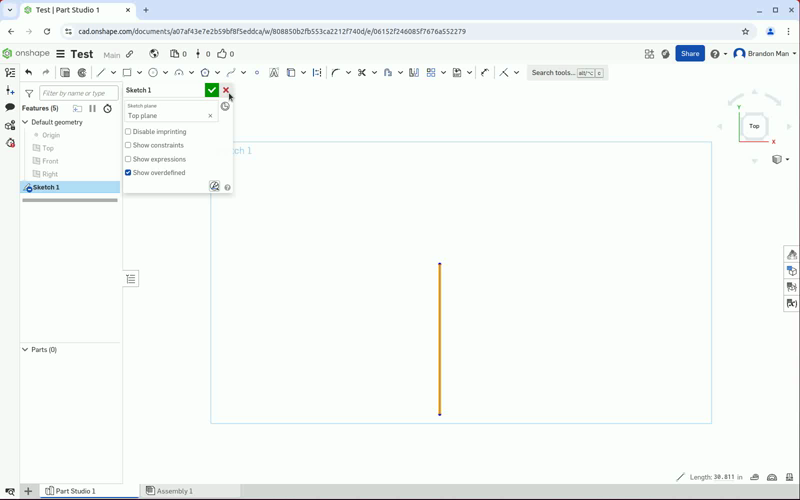
key(shift+h)
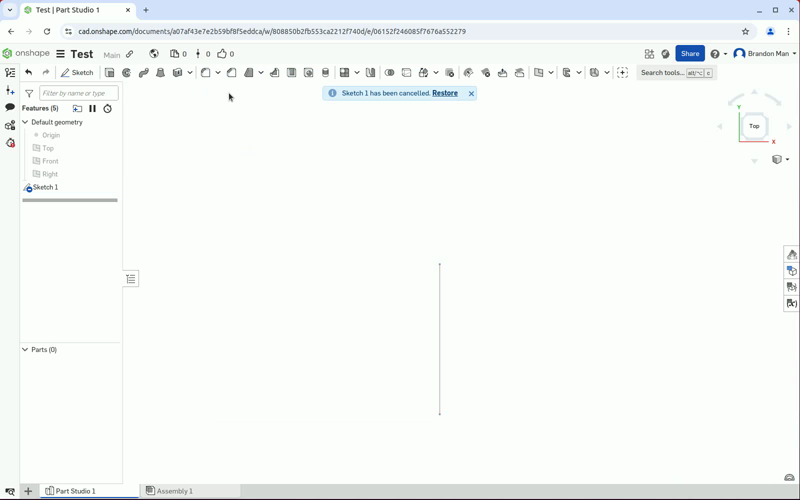
key(shift+s)
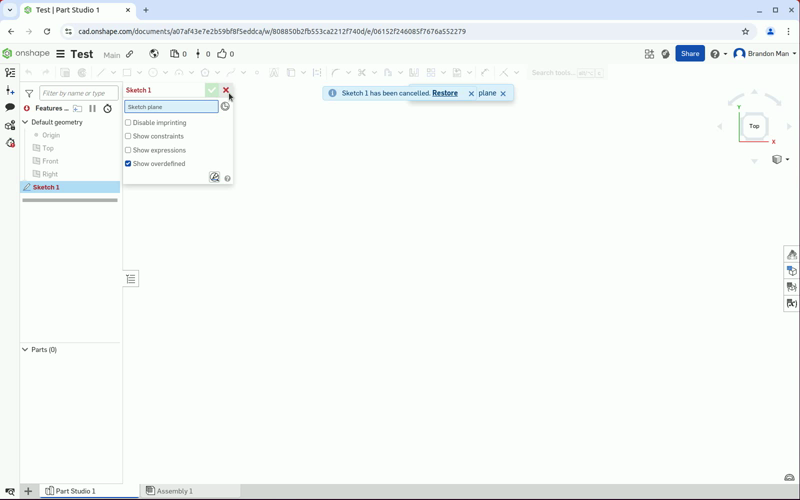
mouse_move(73, 150)
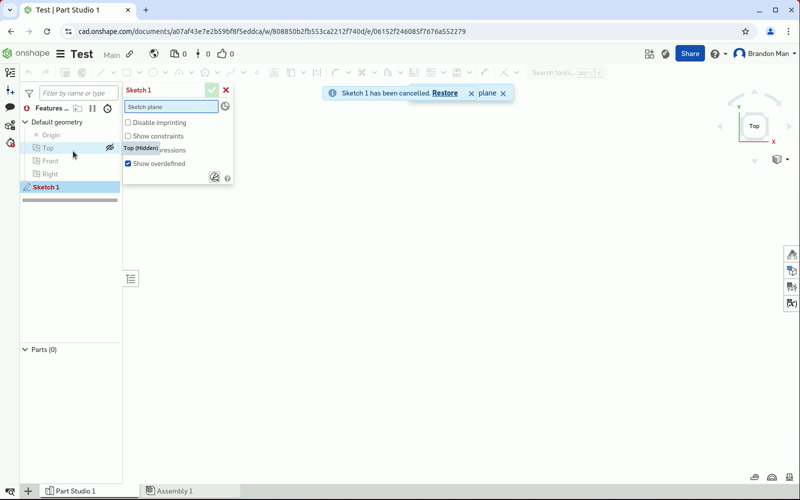
click(73, 150)
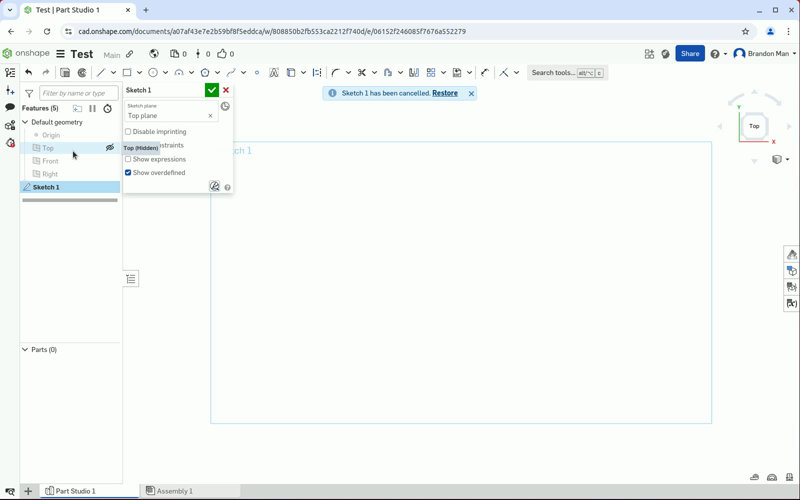
mouse_move(73, 352)
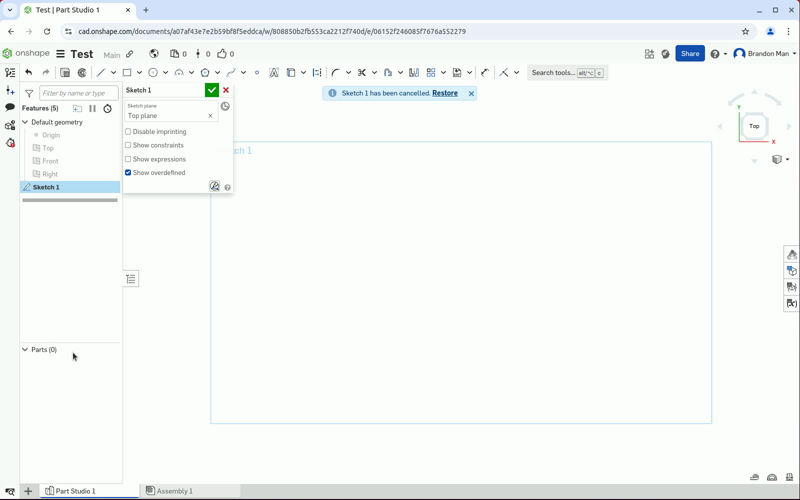
key(y)
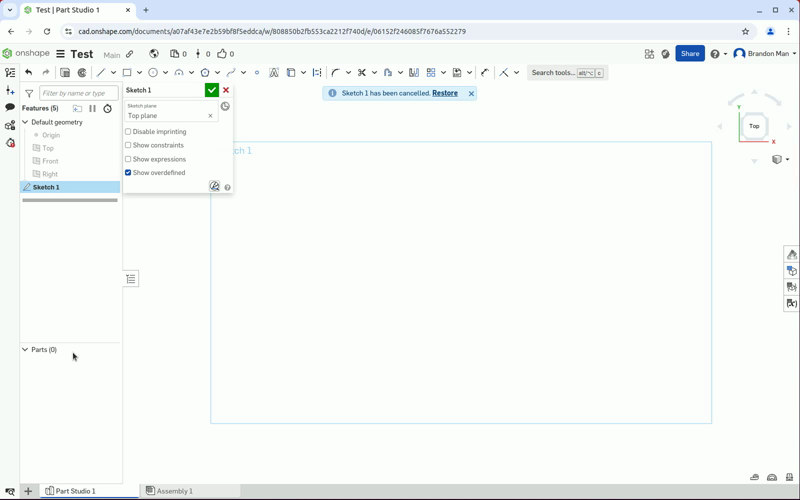
key(l)
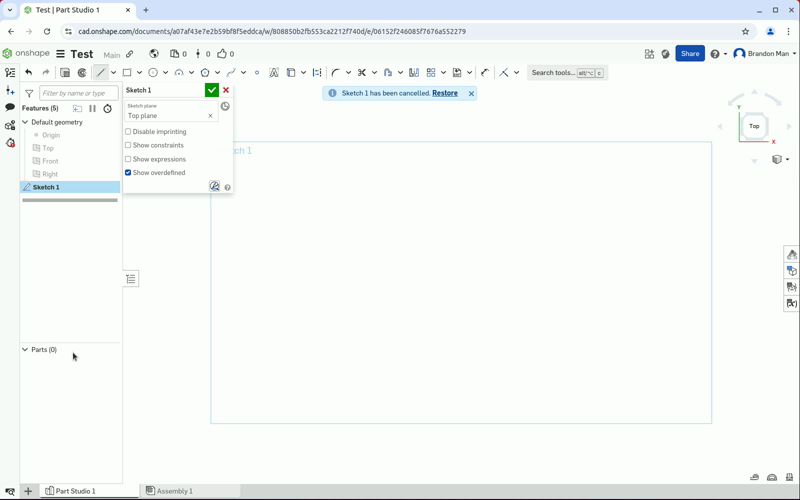
key_down(shift)
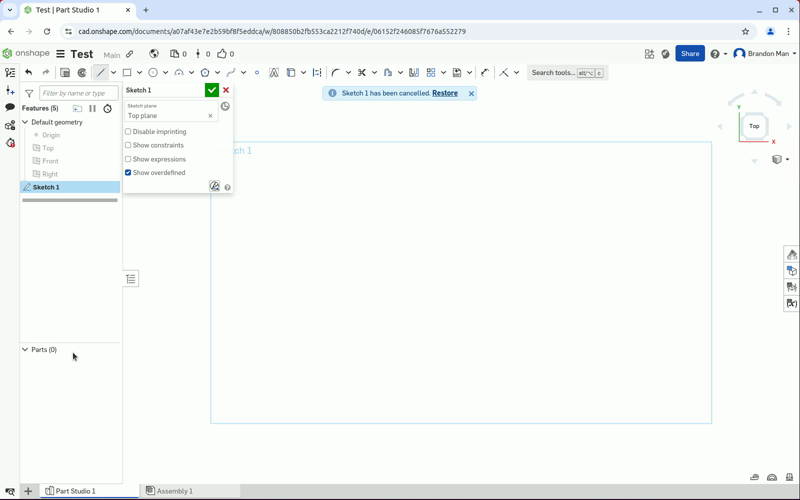
mouse_move(460, 282)
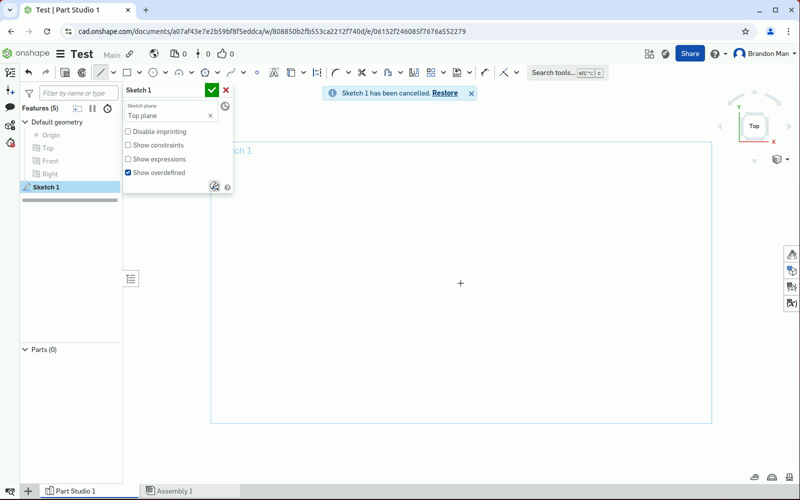
click(460, 282)
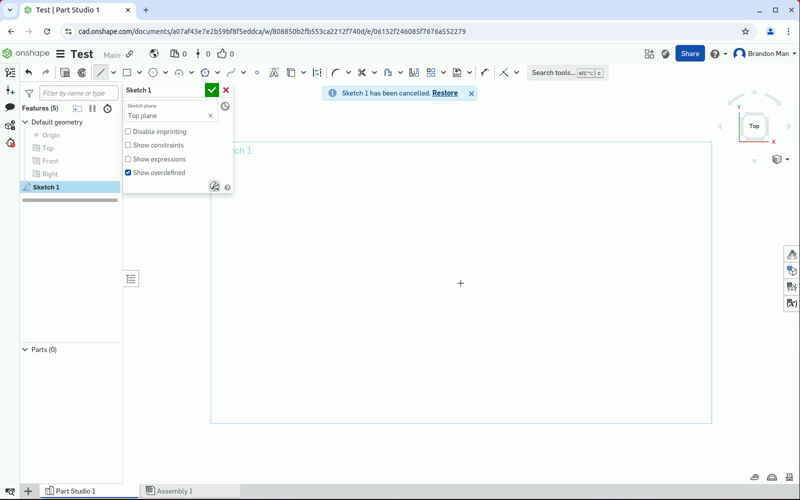
key_up(shift)
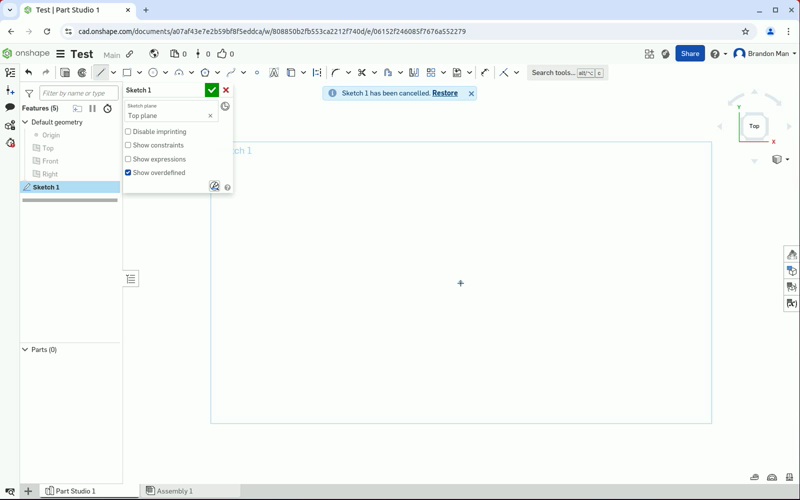
key_down(shift)
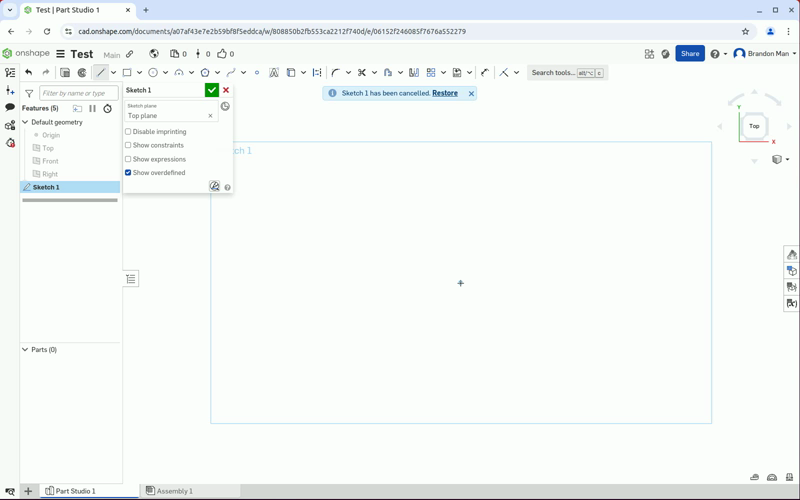
mouse_move(490, 282)
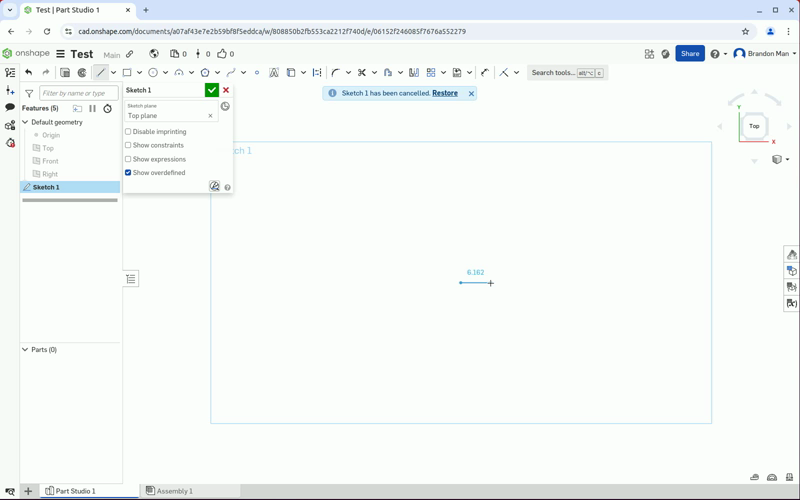
mouse_move(483, 282)
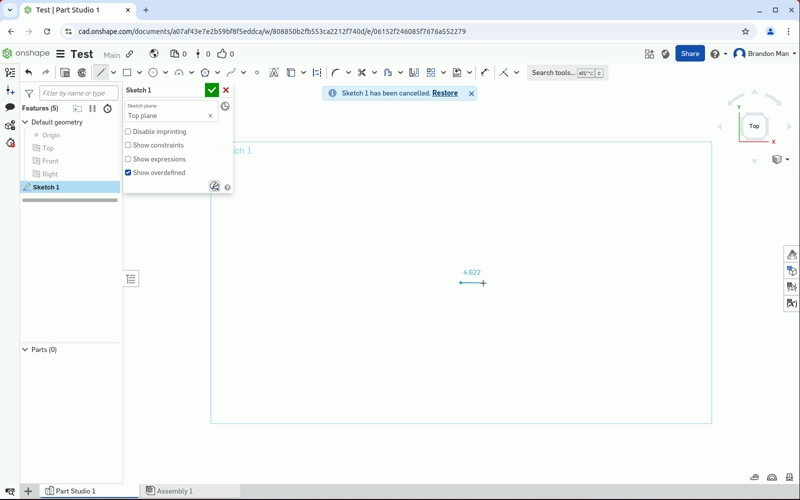
click(483, 282)
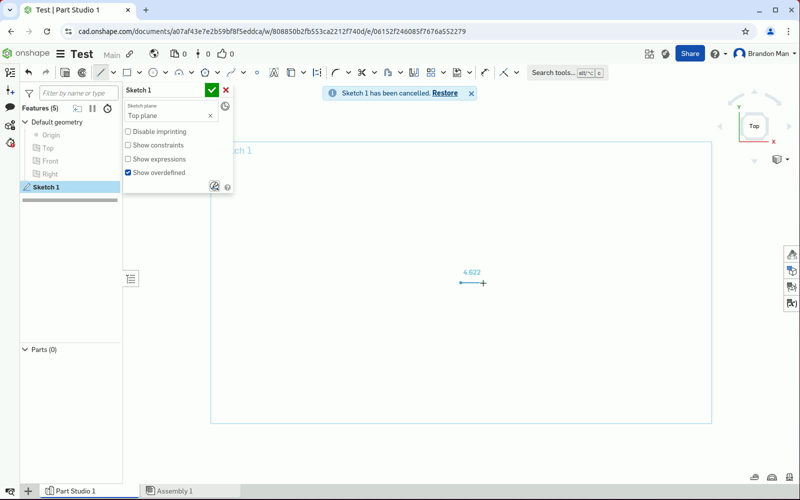
key_up(shift)
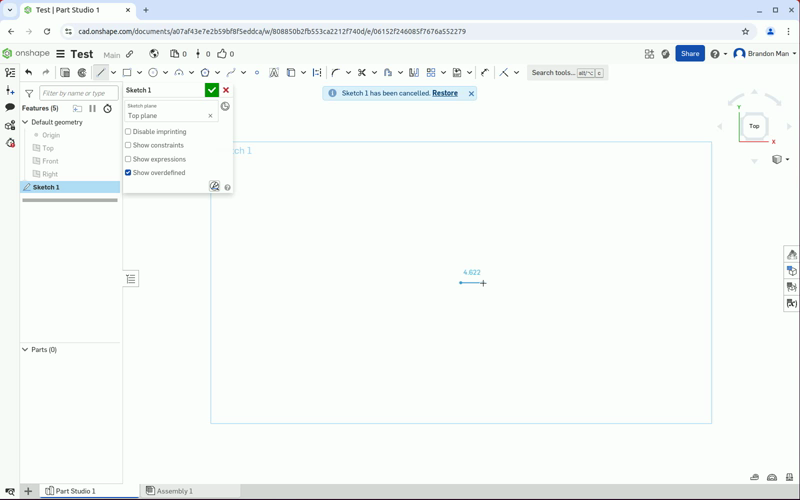
key(esc)
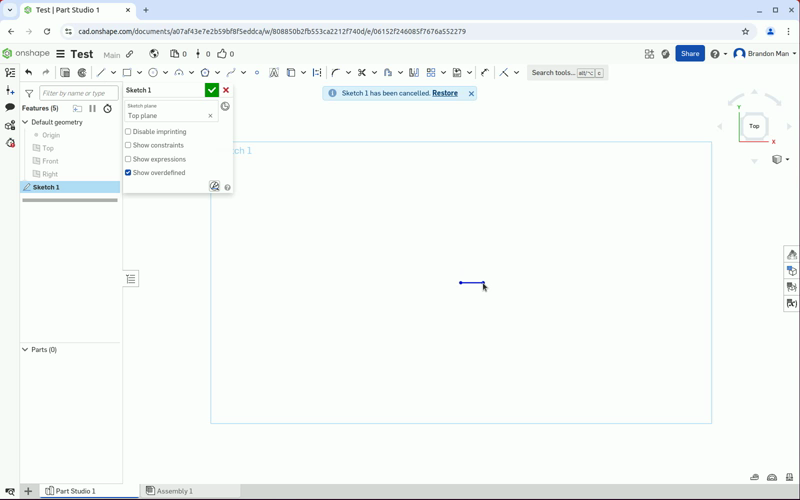
key(a)
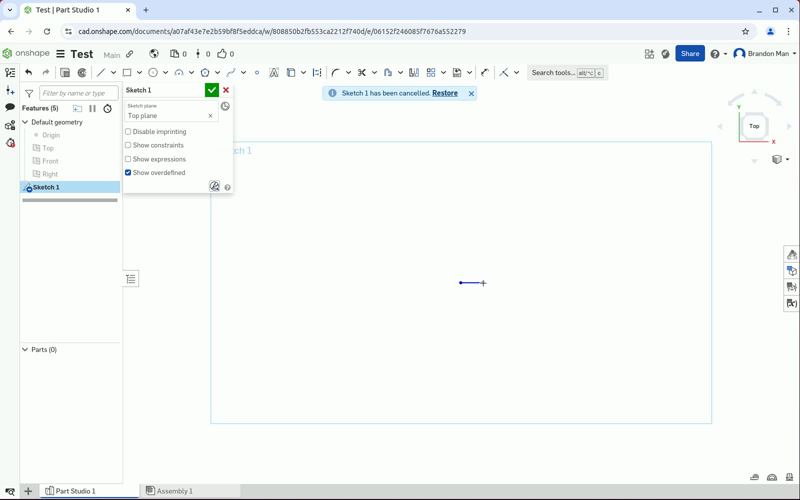
mouse_move(483, 282)
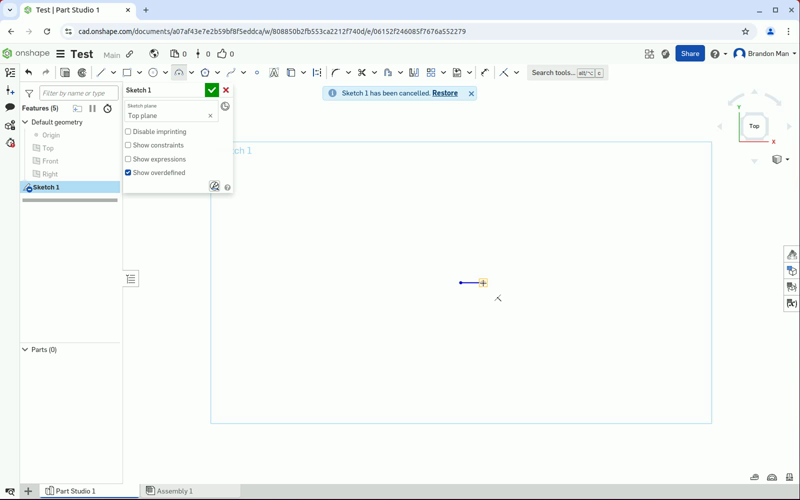
click(483, 282)
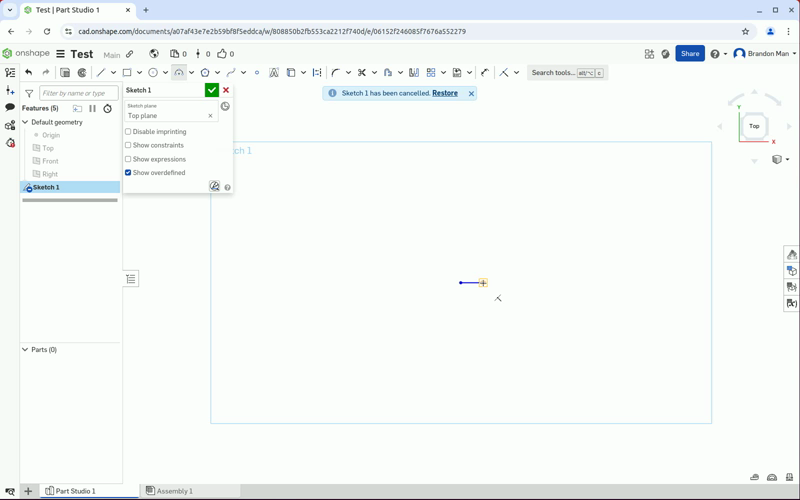
key_down(shift)
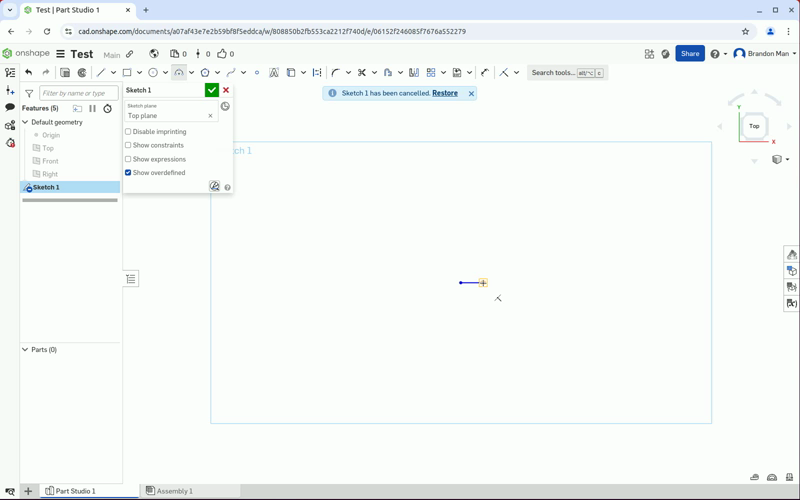
mouse_move(537, 192)
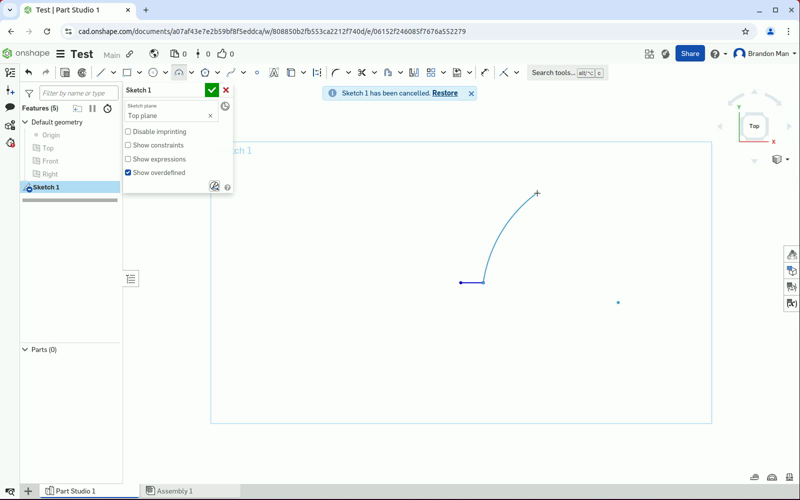
click(537, 192)
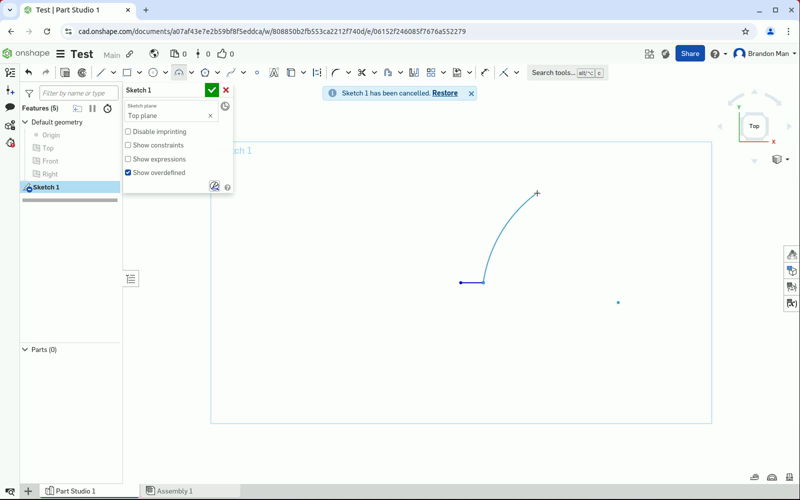
mouse_move(519, 243)
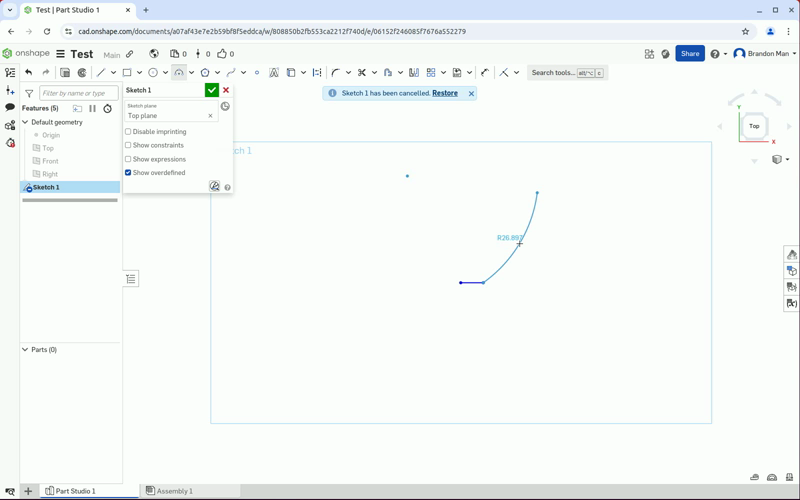
click(519, 243)
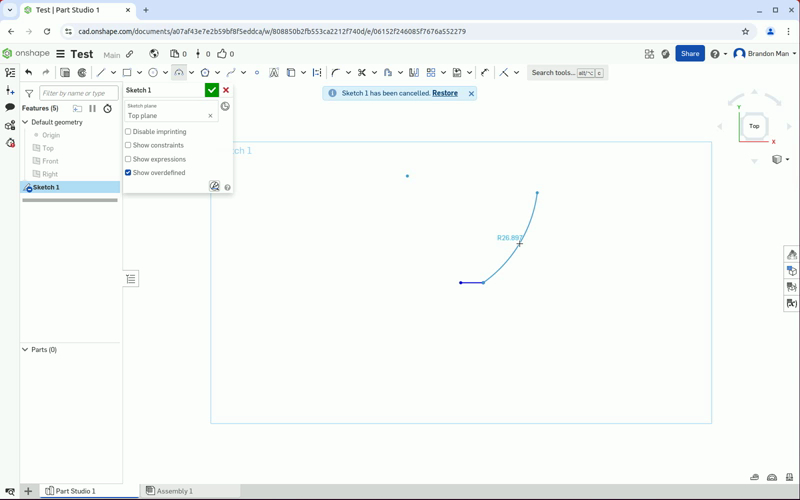
key_up(shift)
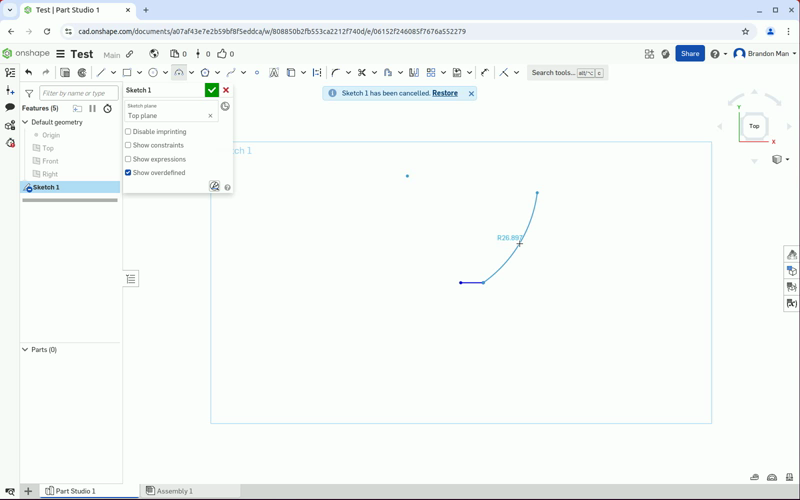
key(esc)
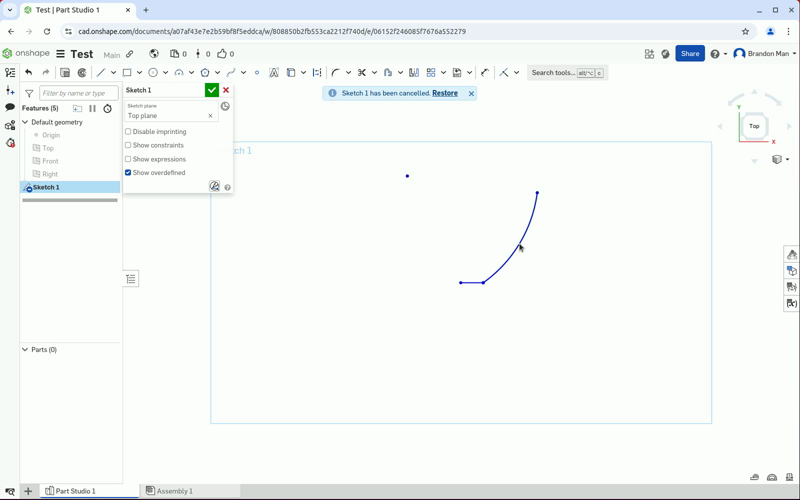
key(l)
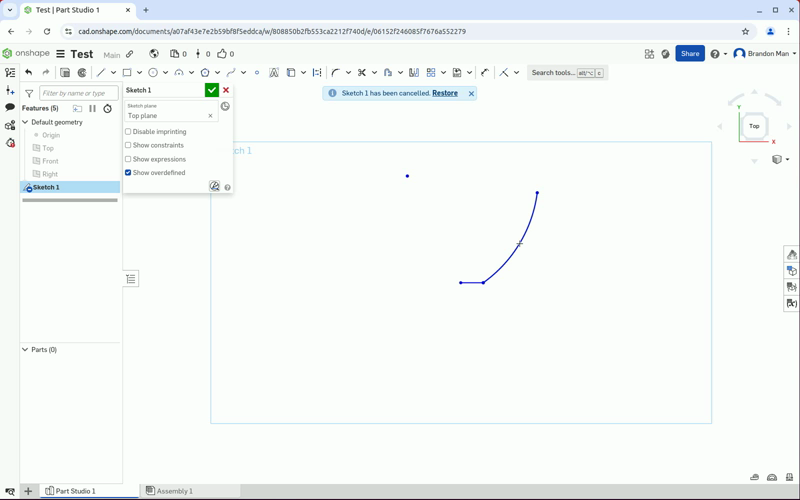
mouse_move(537, 192)
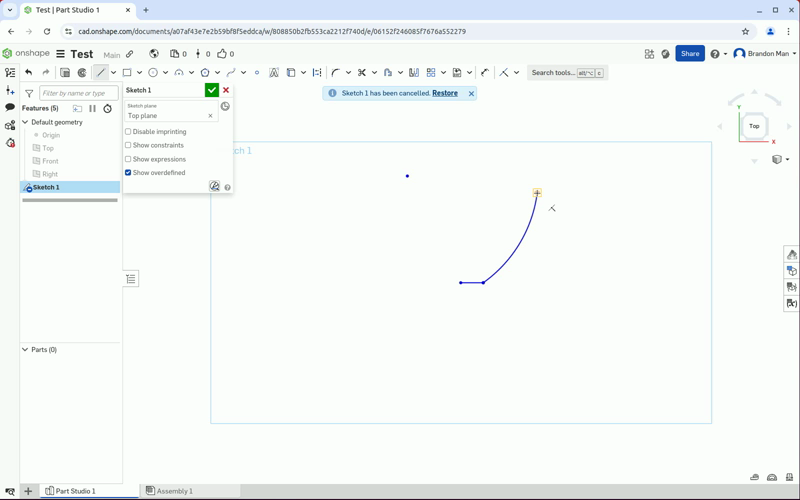
click(537, 192)
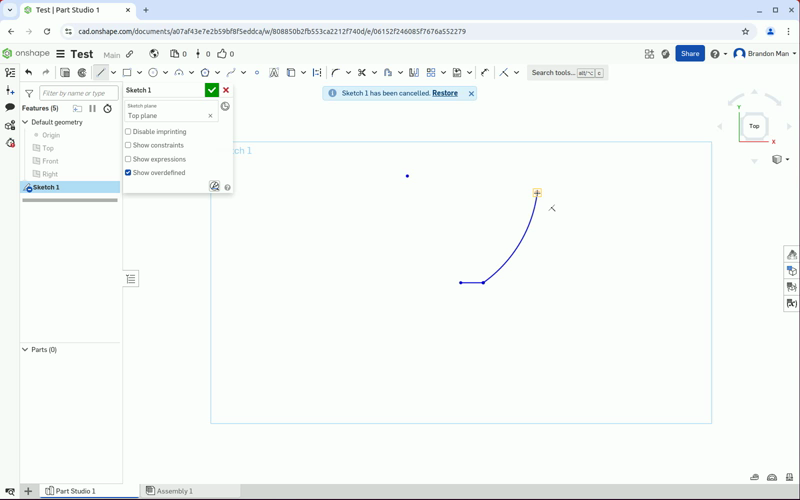
key_down(shift)
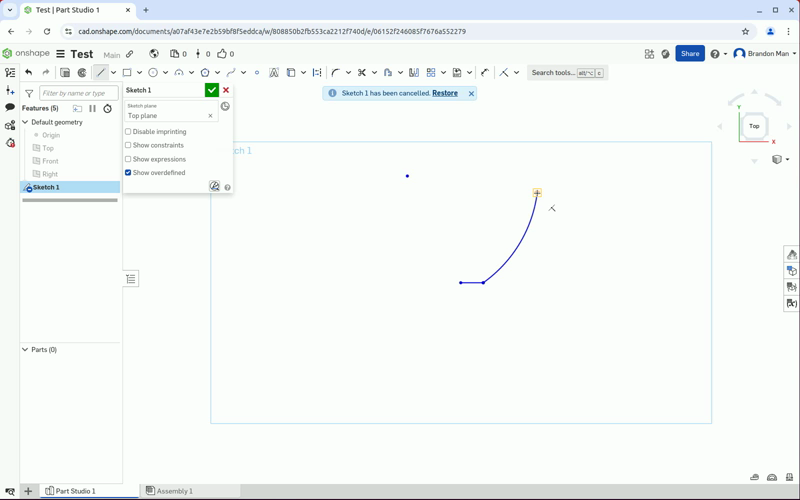
mouse_move(567, 192)
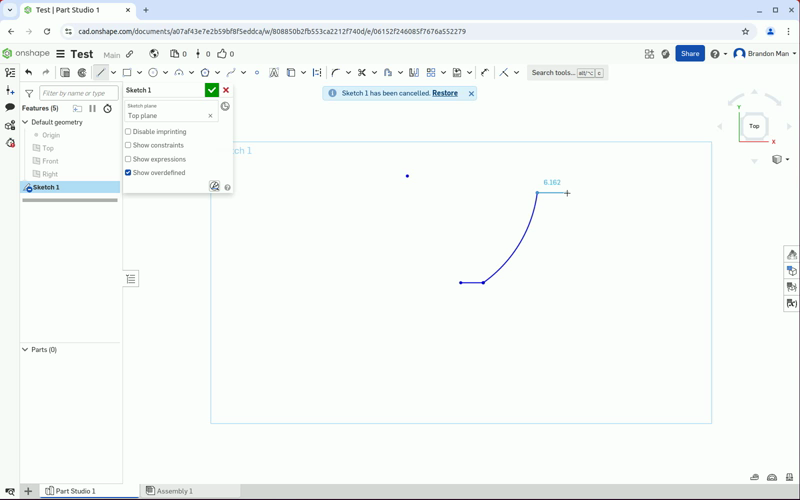
mouse_move(514, 180)
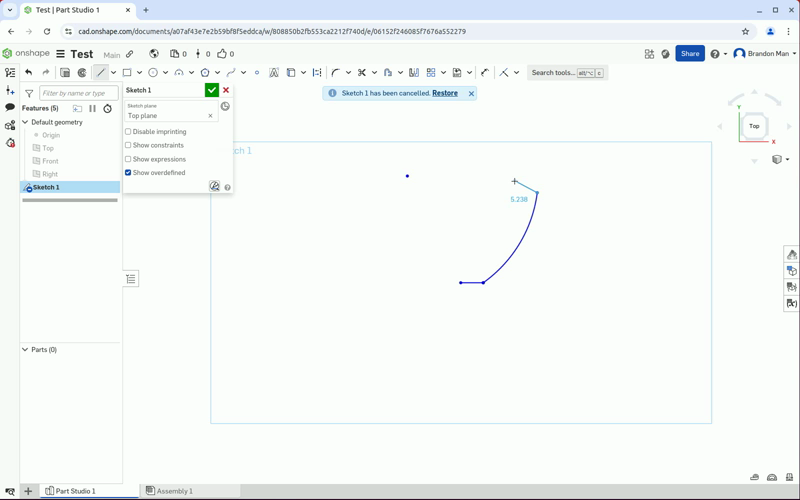
click(514, 180)
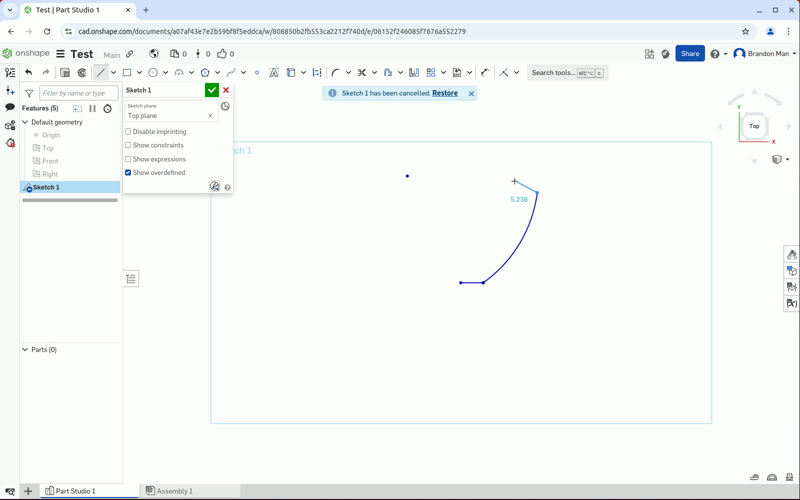
key_up(shift)
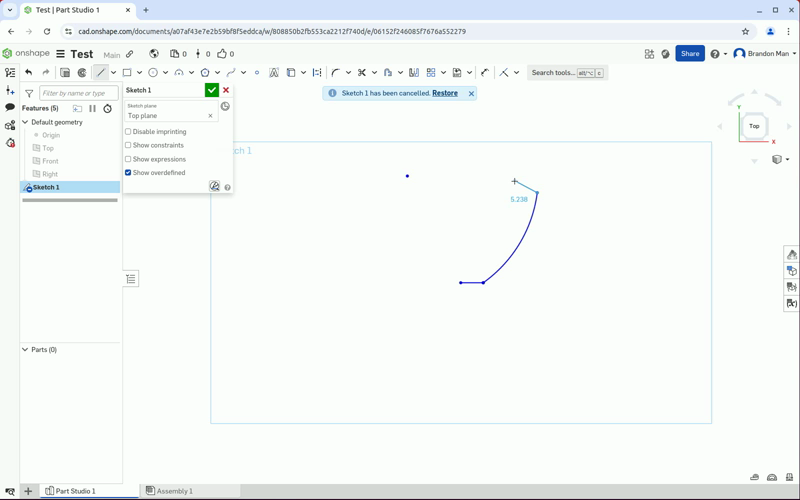
key(esc)
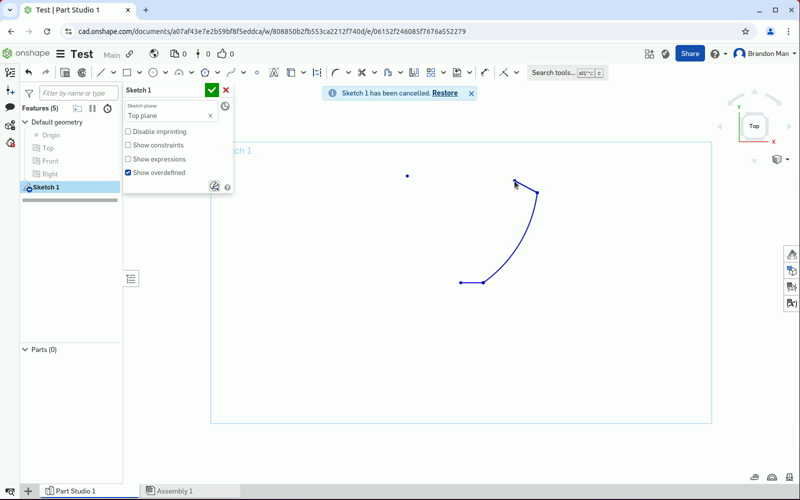
key(a)
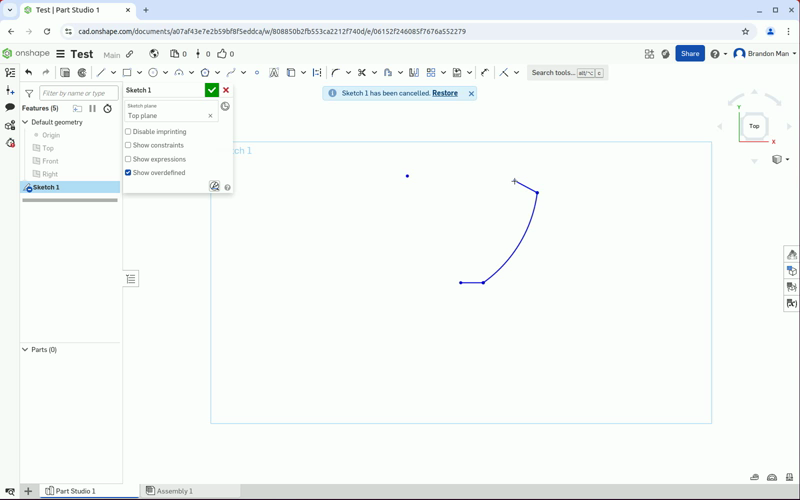
mouse_move(514, 180)
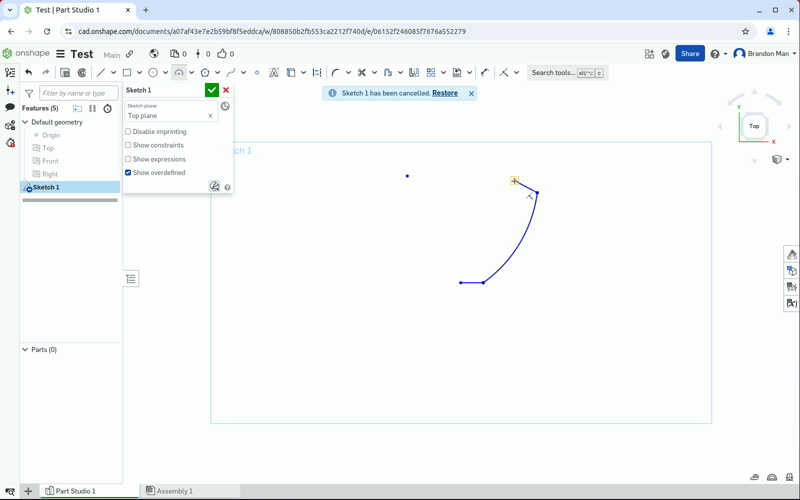
click(514, 180)
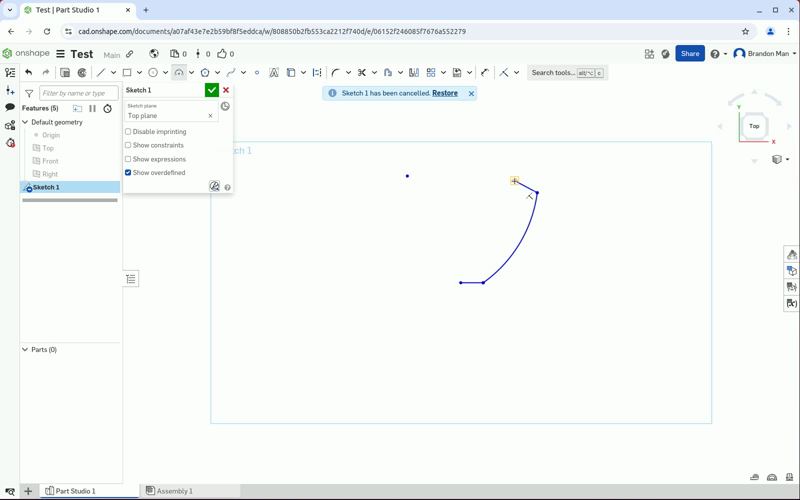
mouse_move(460, 282)
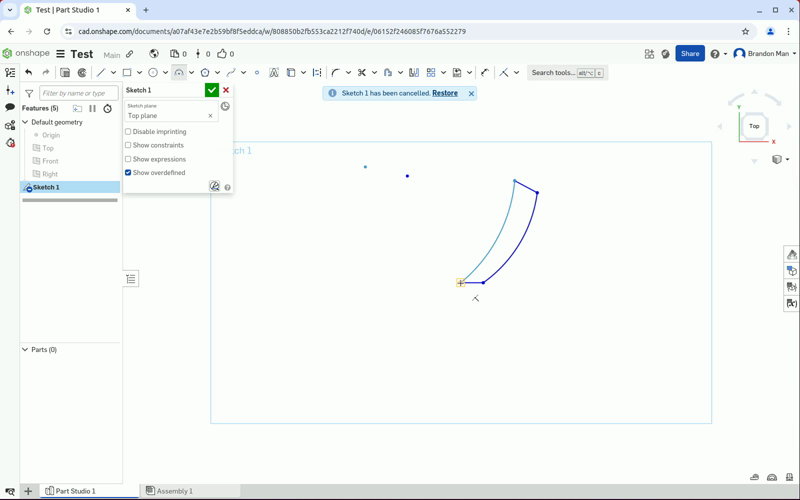
click(460, 282)
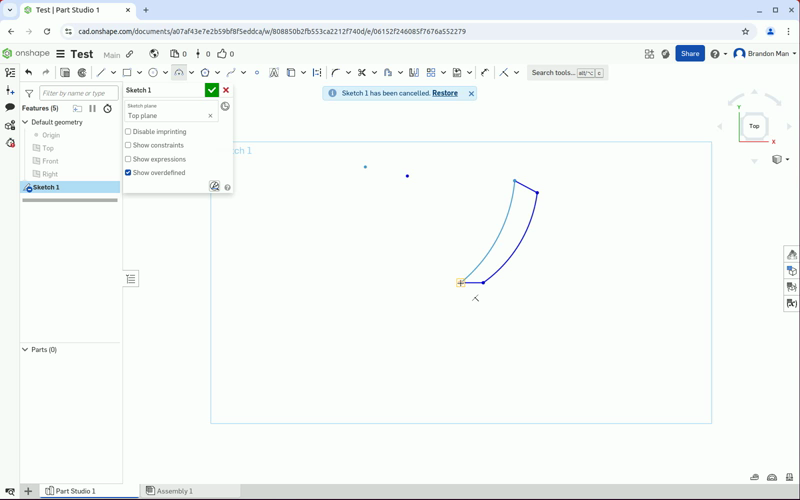
key_down(shift)
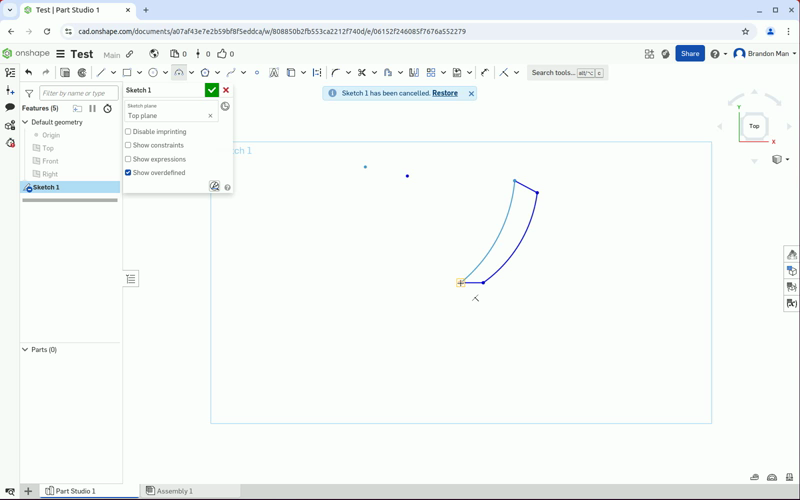
mouse_move(499, 237)
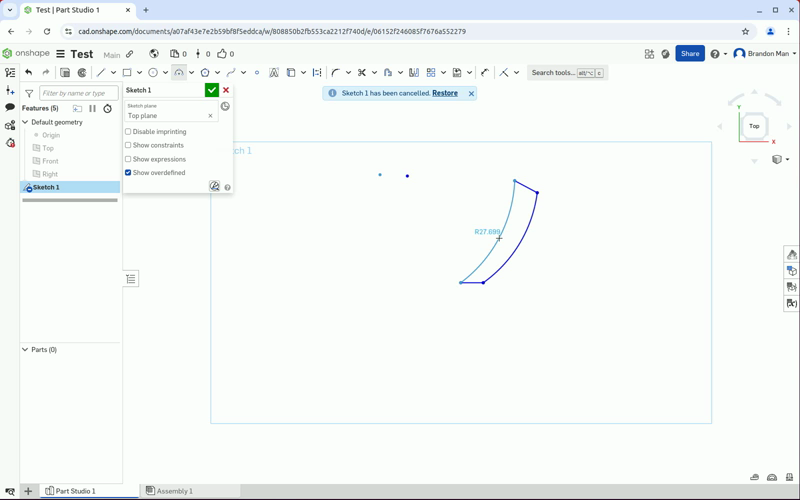
click(499, 237)
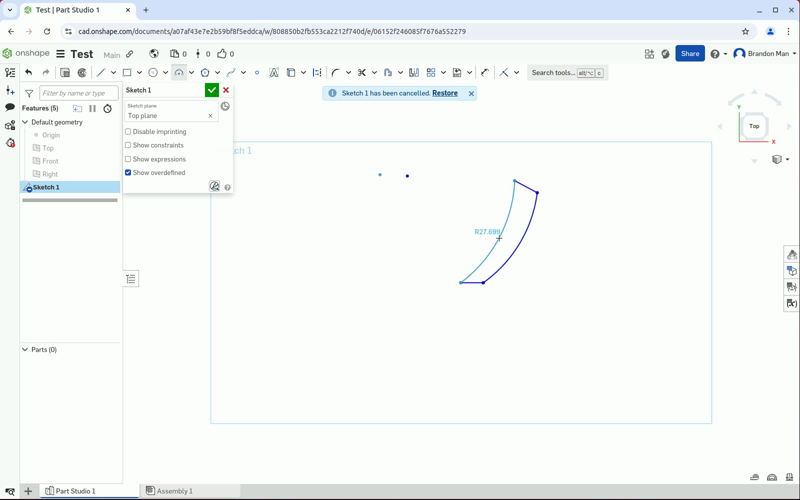
key_up(shift)
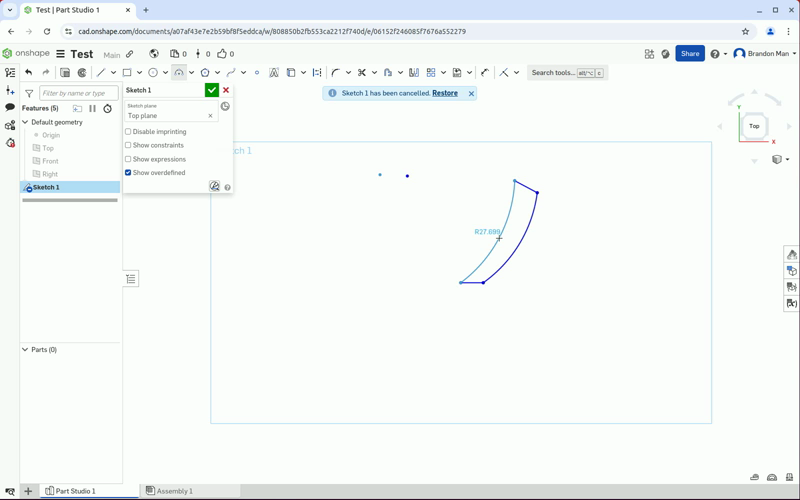
key(esc)
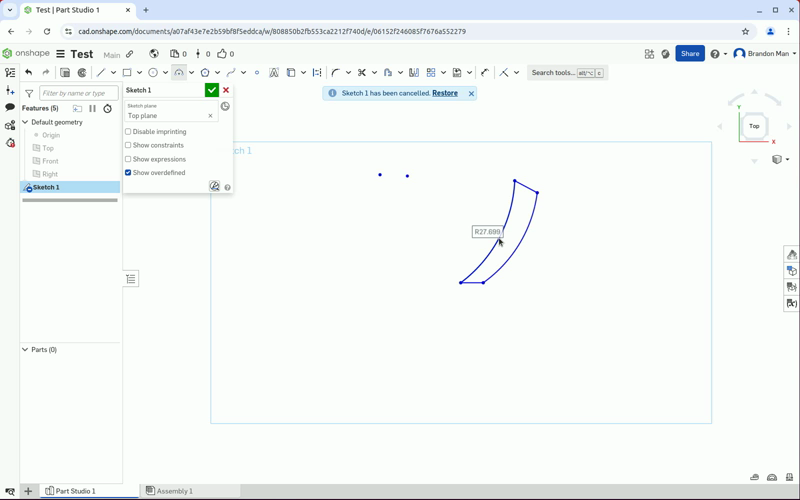
mouse_move(527, 192)
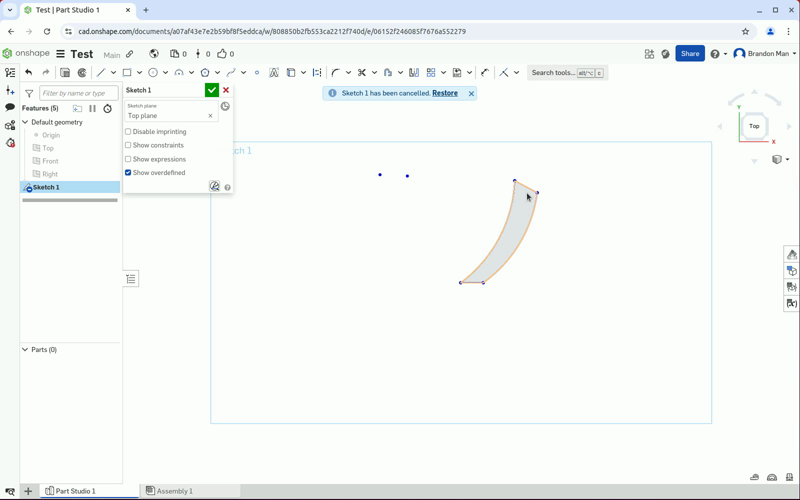
click(527, 192)
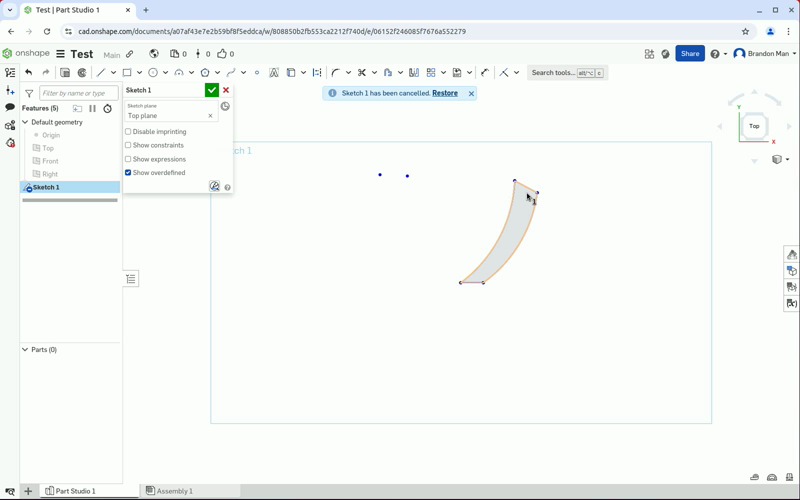
mouse_move(73, 352)
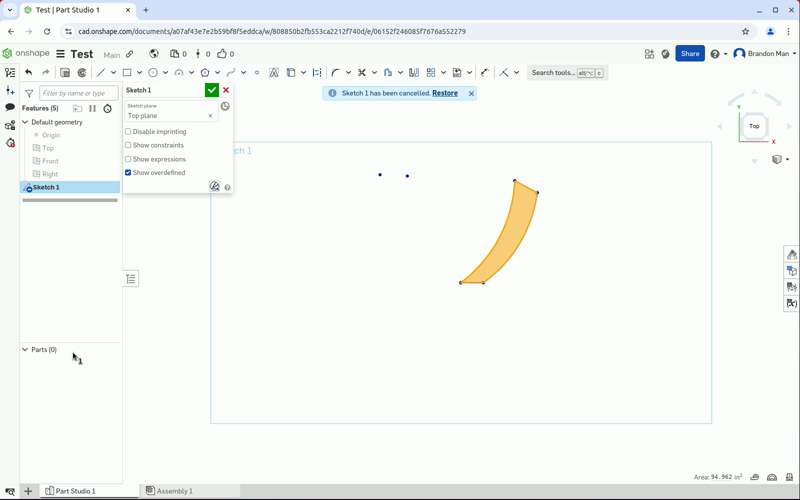
key(shift+y)
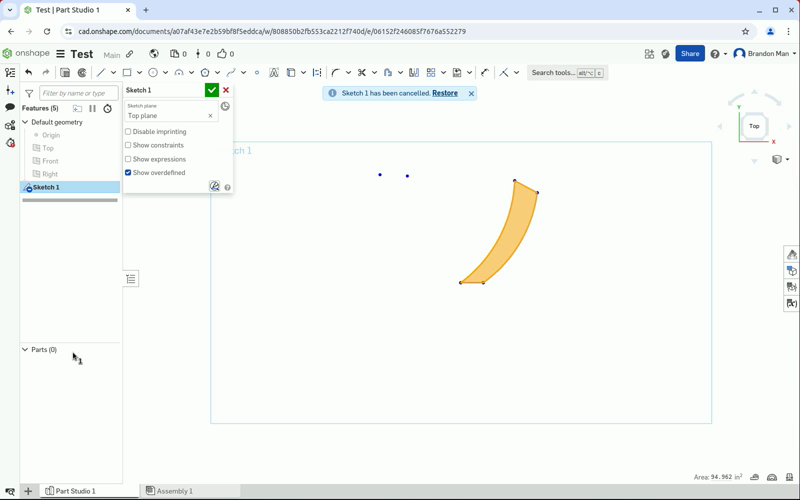
key(shift+e)
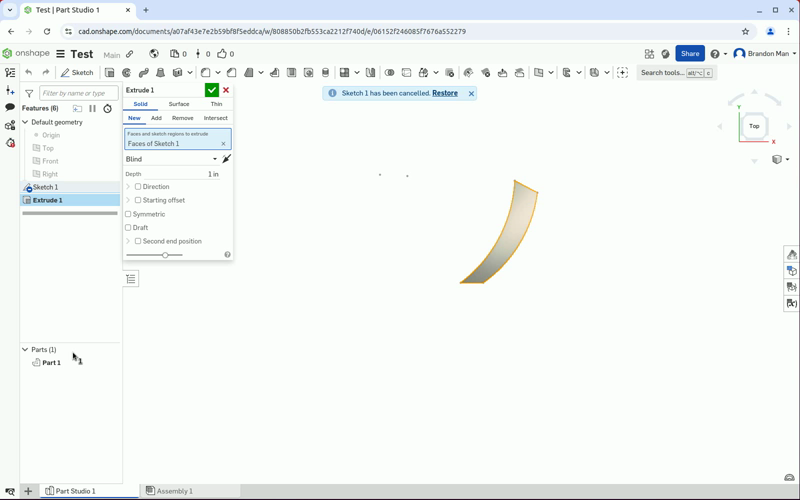
mouse_move(143, 106)
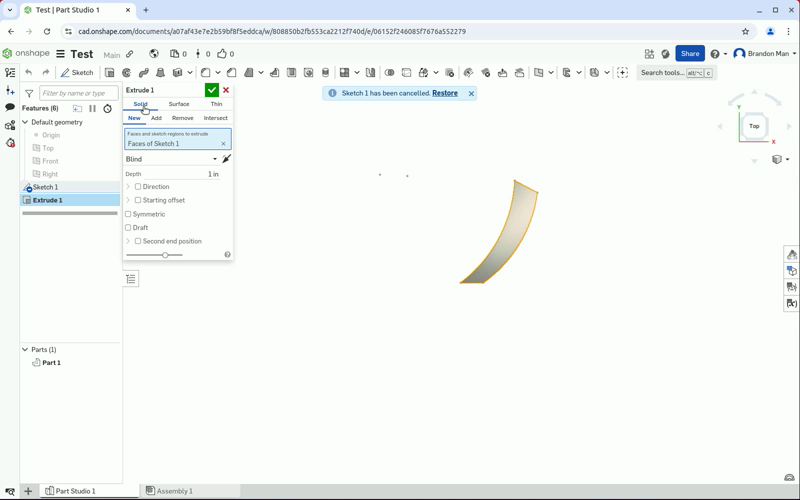
click(143, 106)
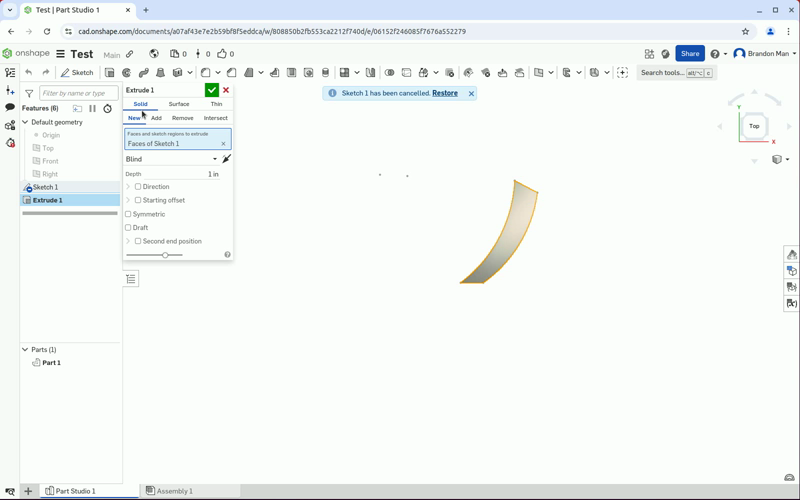
mouse_move(137, 120)
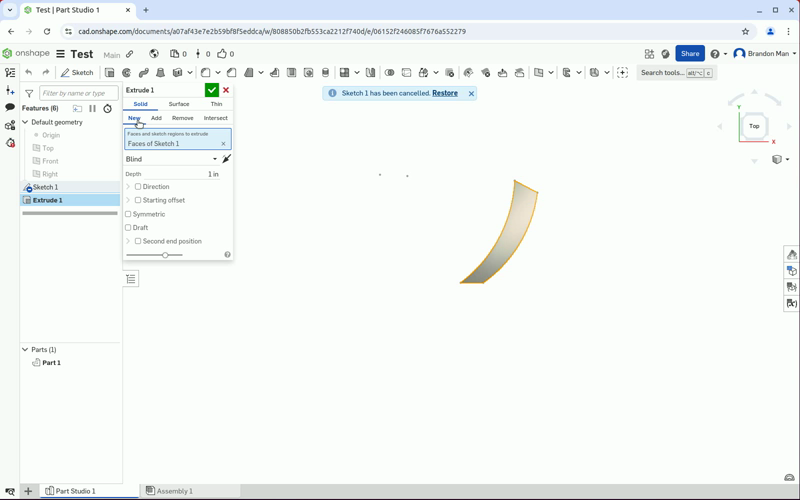
click(137, 120)
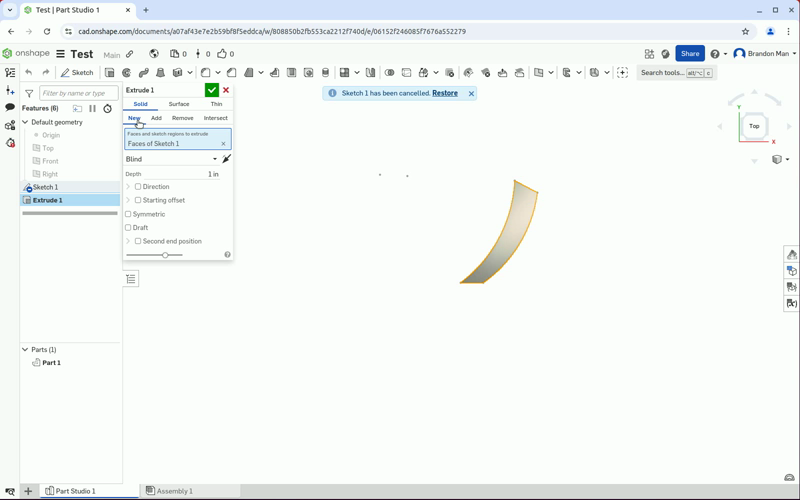
key(tab, 4)
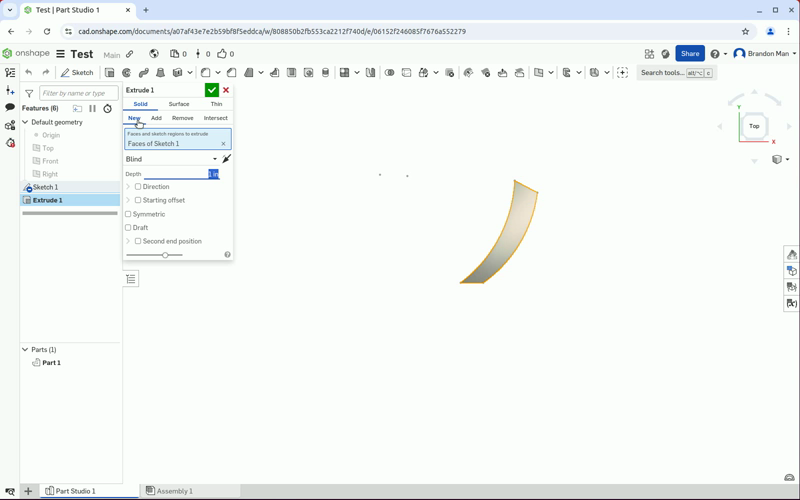
text(4.574)
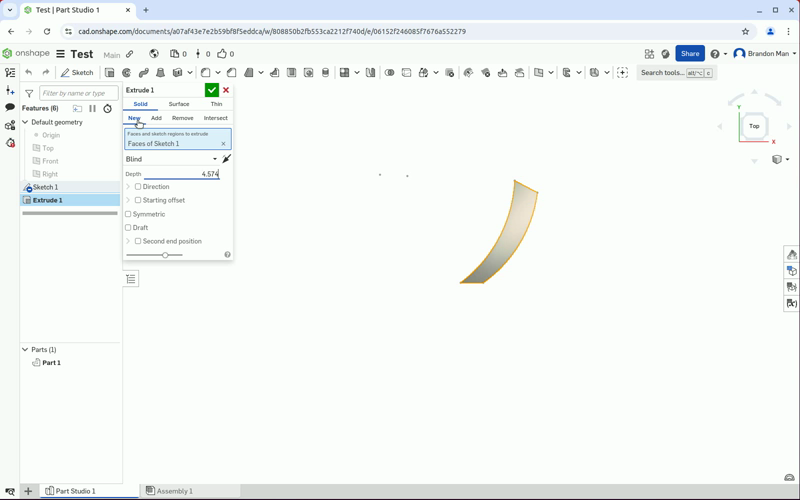
key(enter)
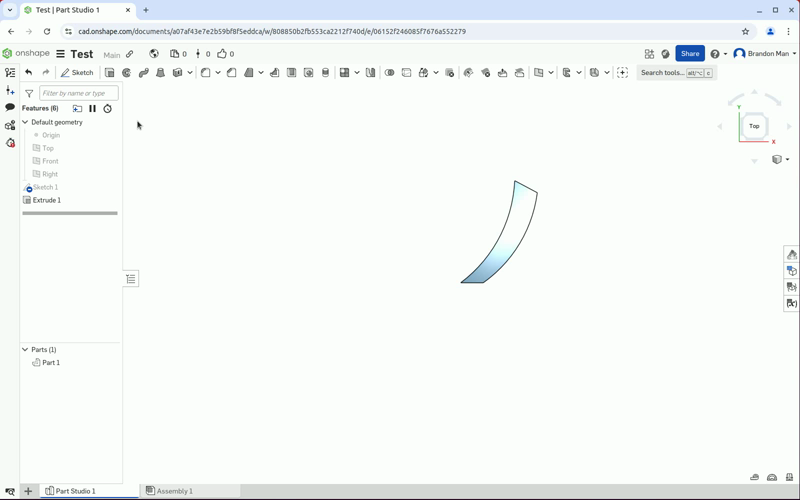
key(shift+h)
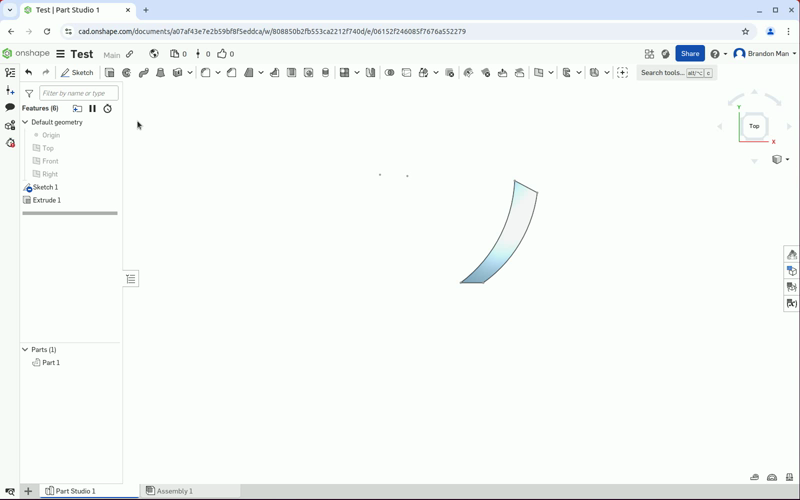
key(shift+h)
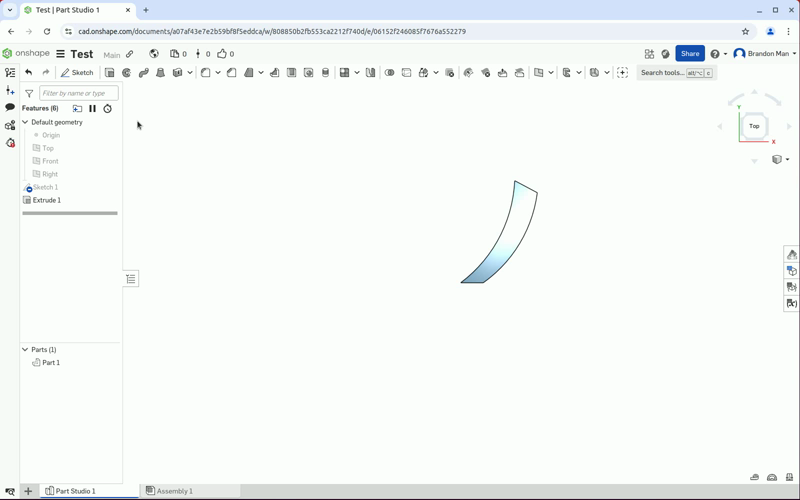
mouse_move(73, 189)
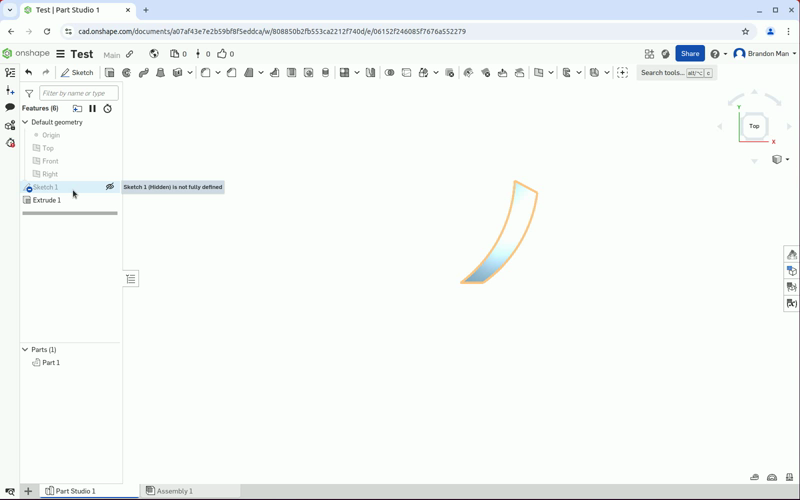
click(73, 189)
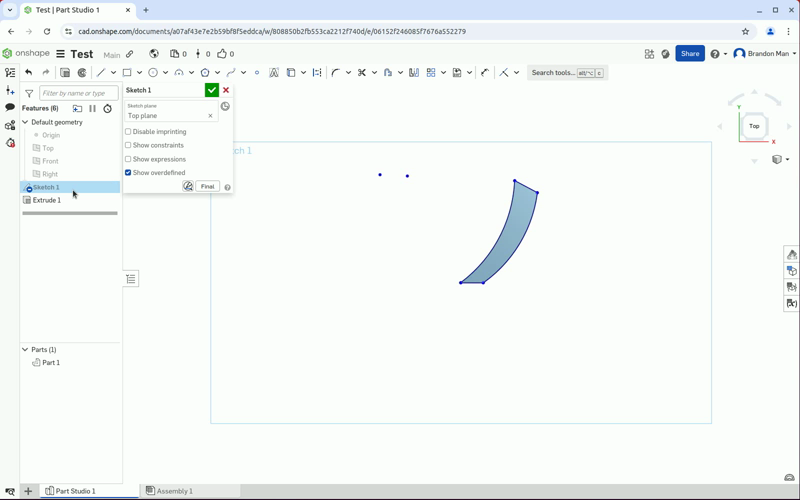
mouse_move(229, 92)
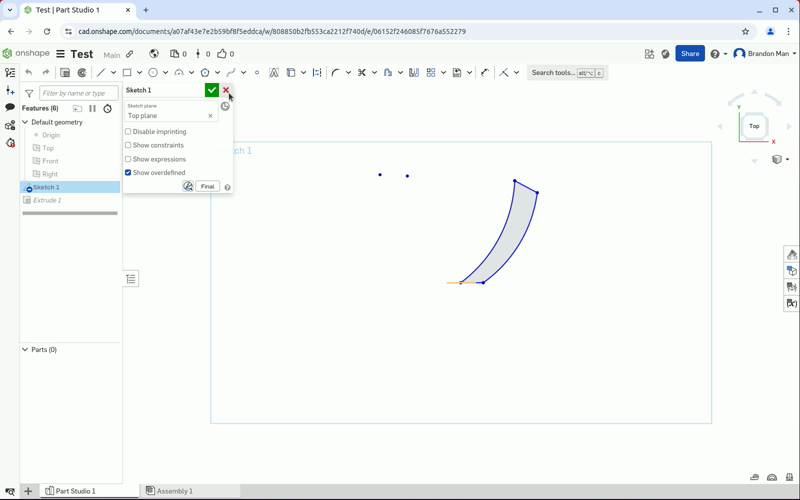
click(229, 92)
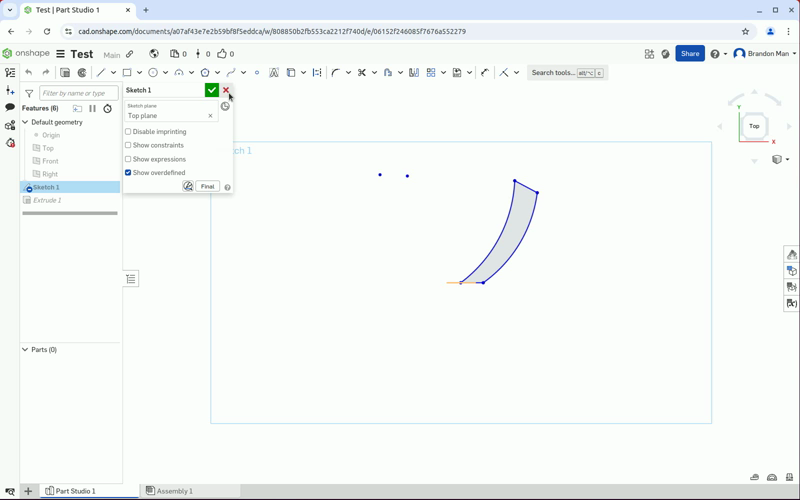
key(shift+s)
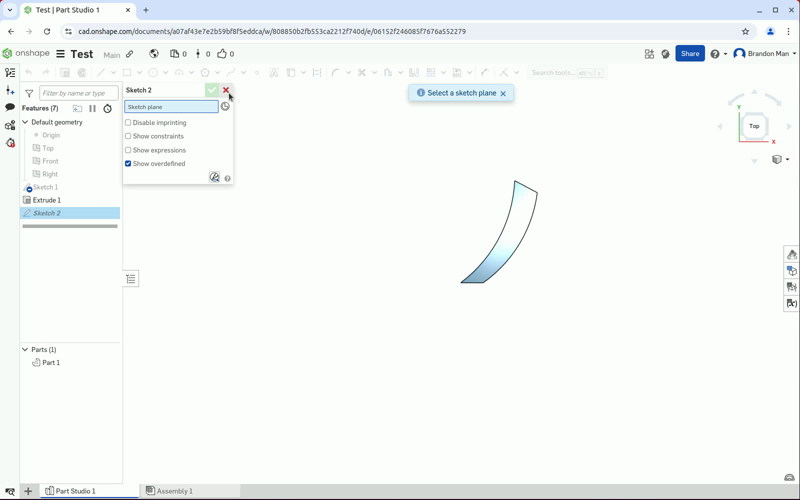
mouse_move(73, 150)
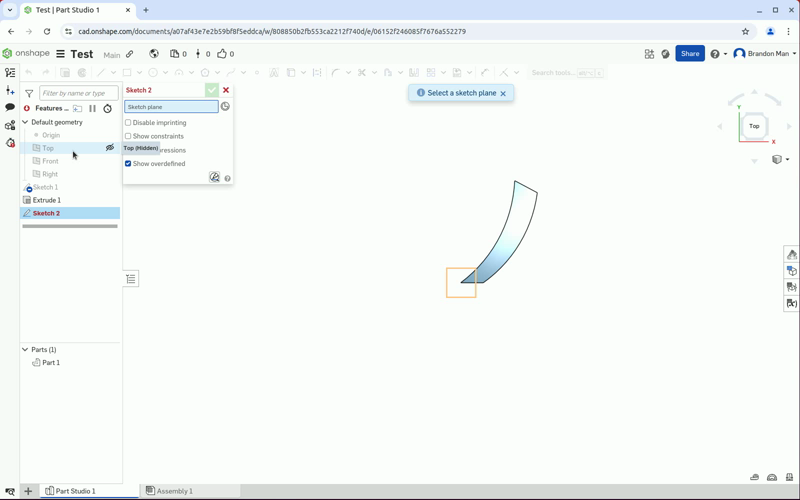
click(73, 150)
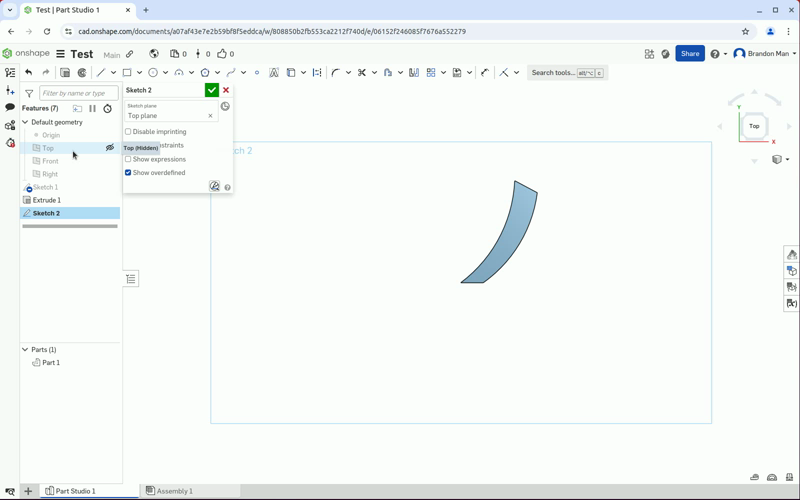
mouse_move(73, 352)
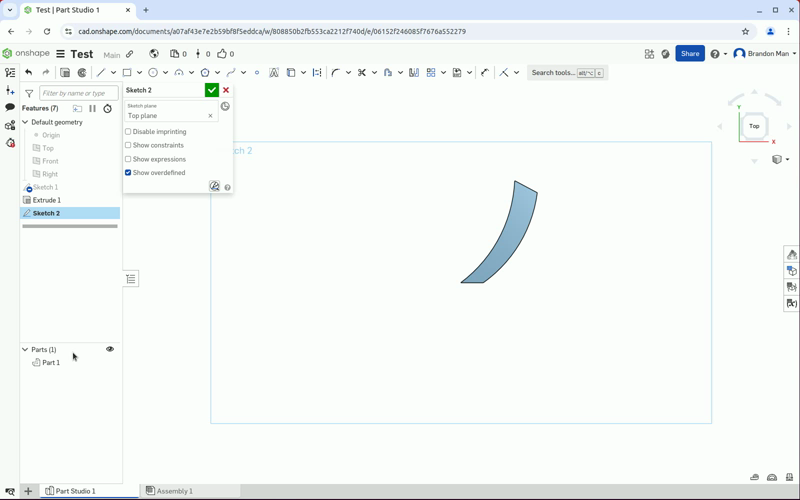
key(y)
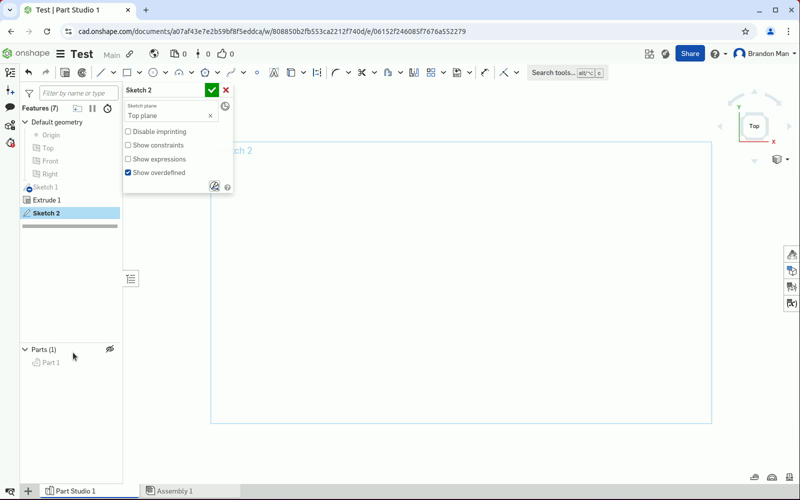
key(l)
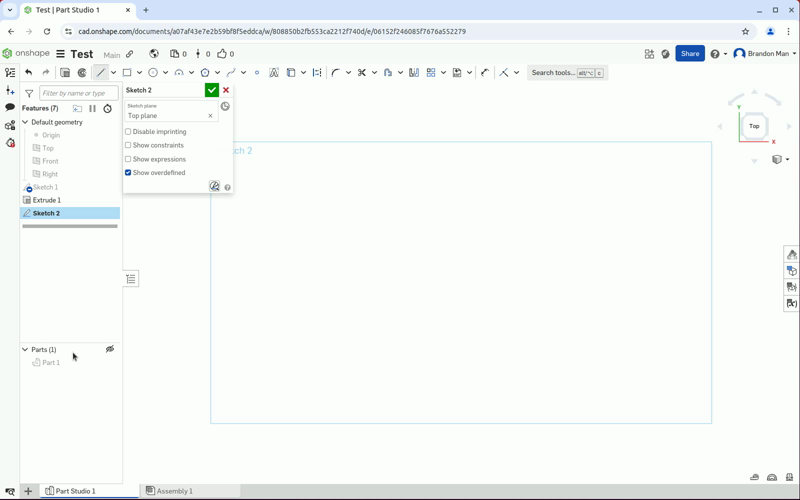
key_down(shift)
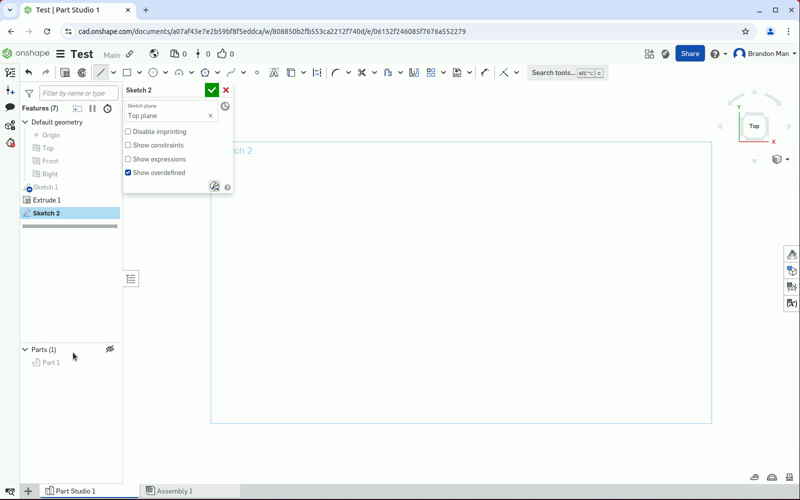
mouse_move(514, 180)
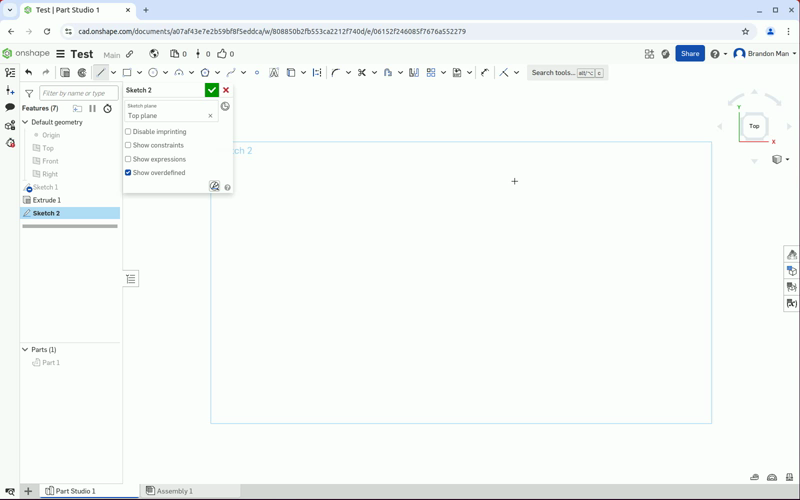
click(514, 180)
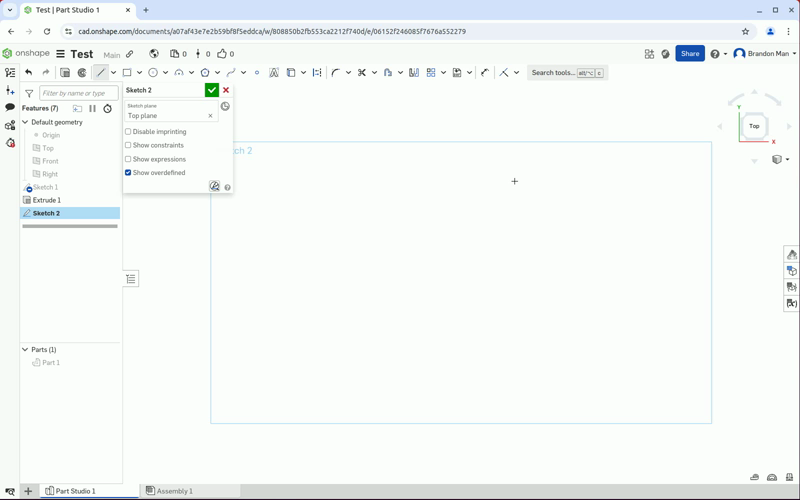
key_up(shift)
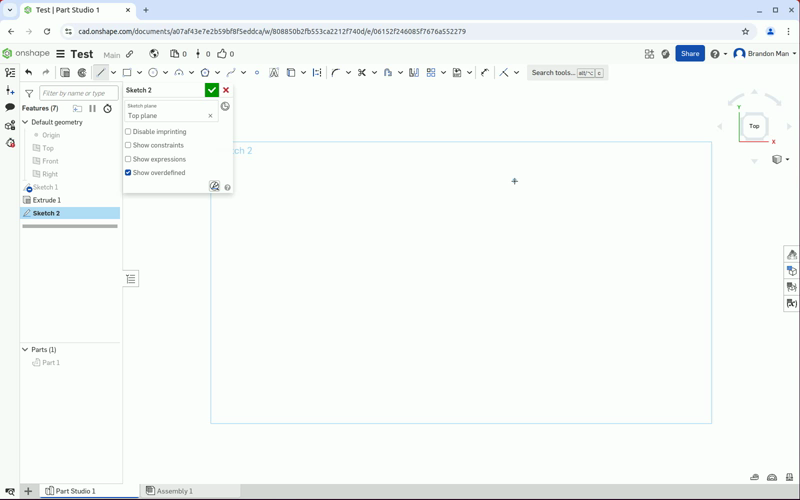
key_down(shift)
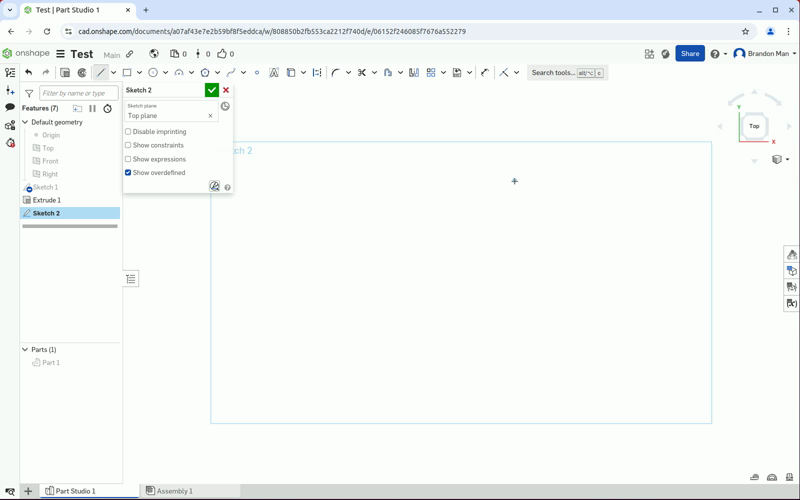
mouse_move(544, 180)
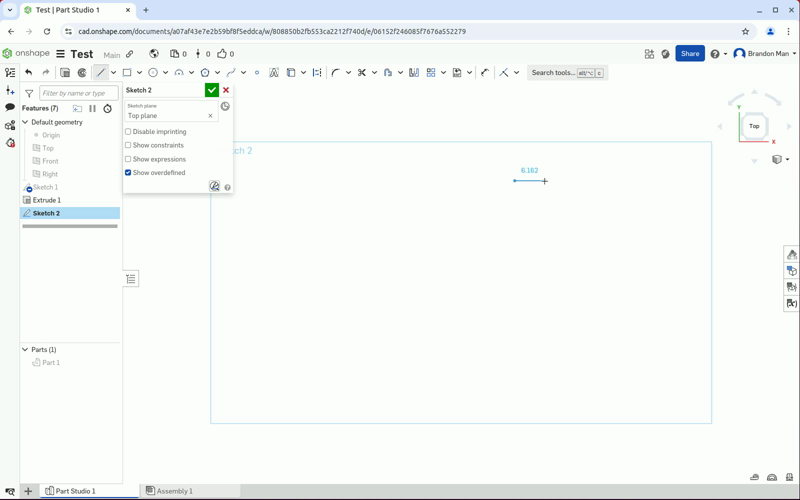
mouse_move(536, 192)
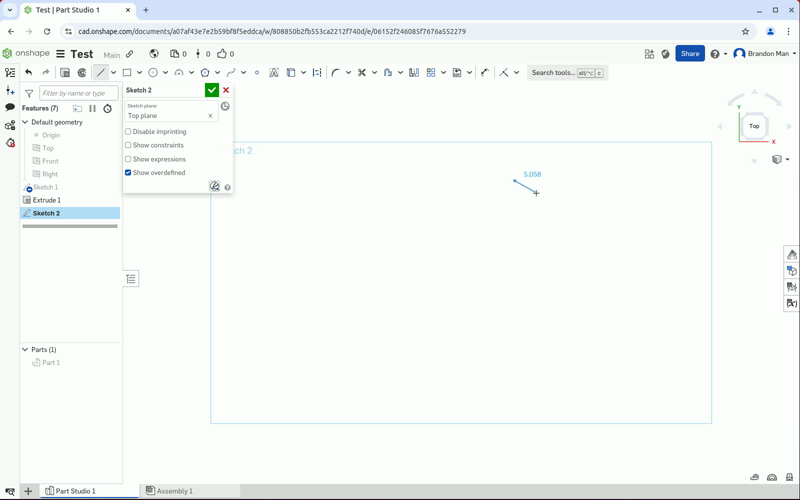
click(536, 192)
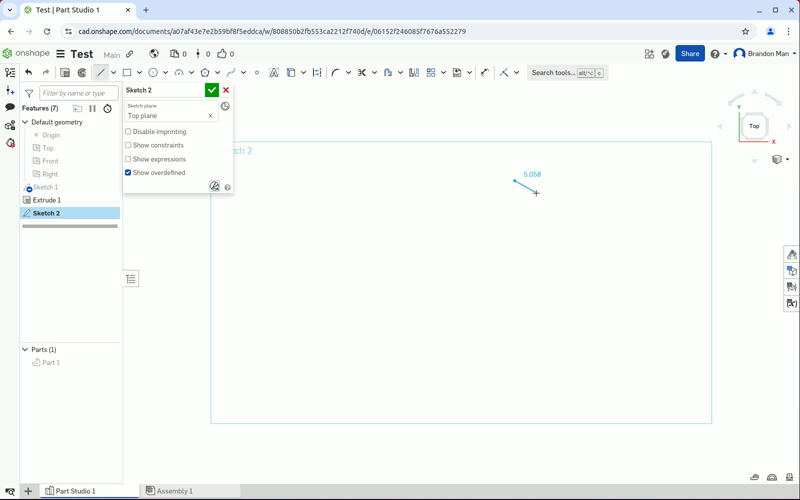
key_up(shift)
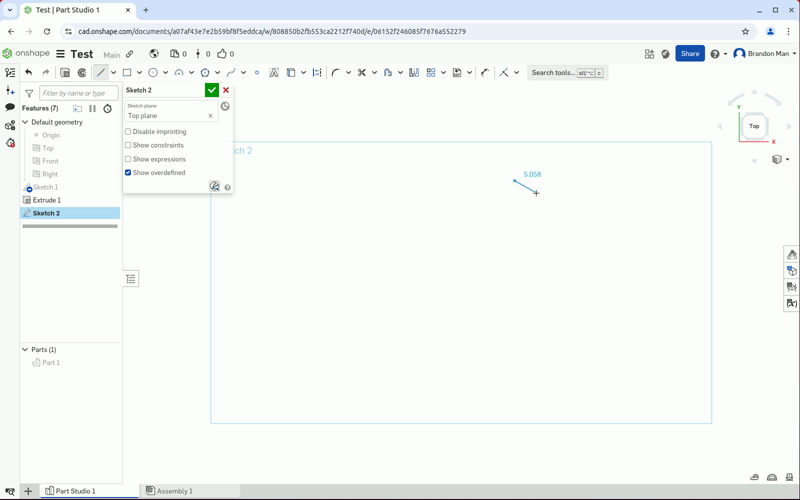
key_down(shift)
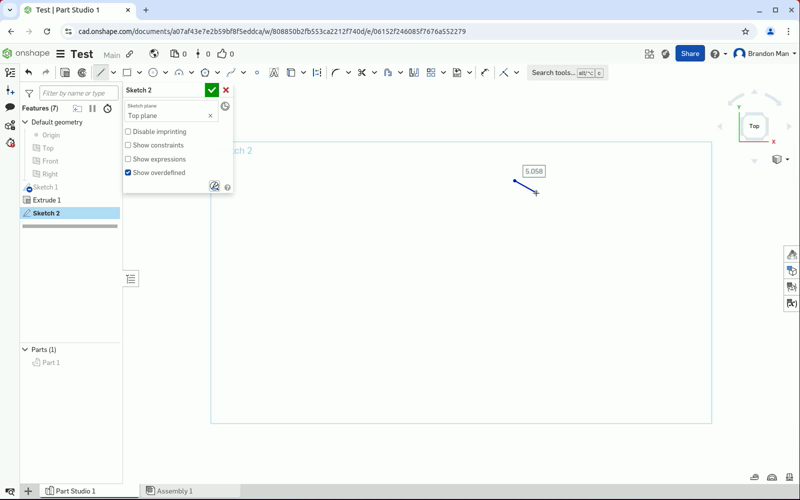
mouse_move(566, 192)
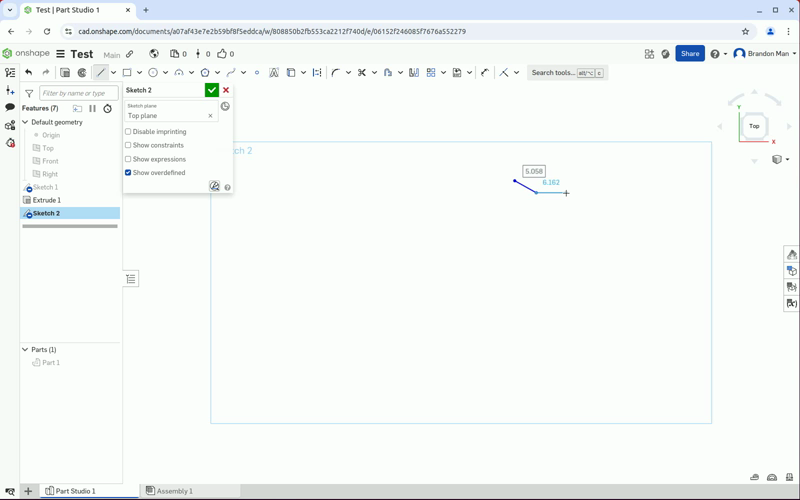
mouse_move(573, 192)
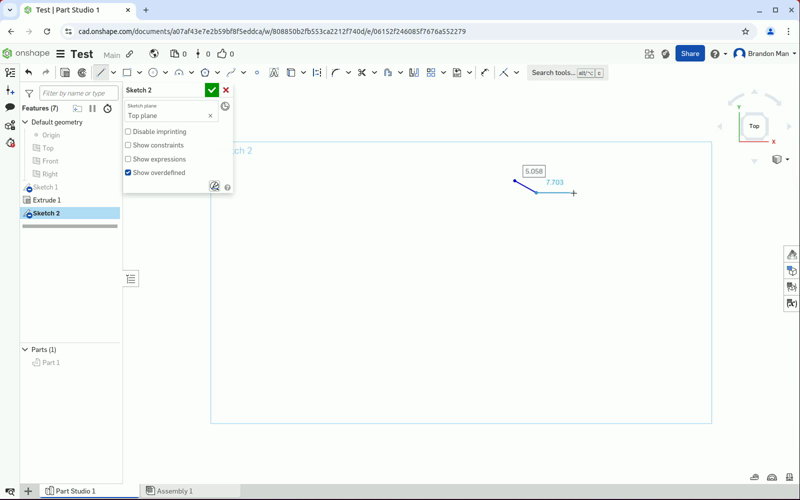
click(573, 192)
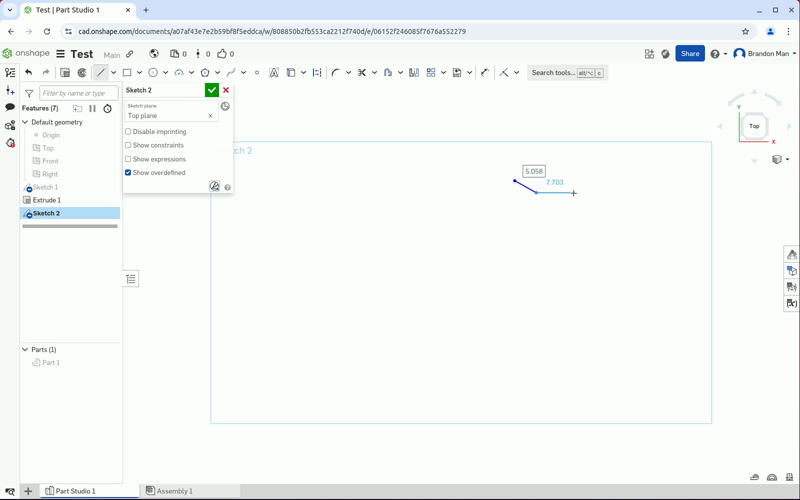
key_up(shift)
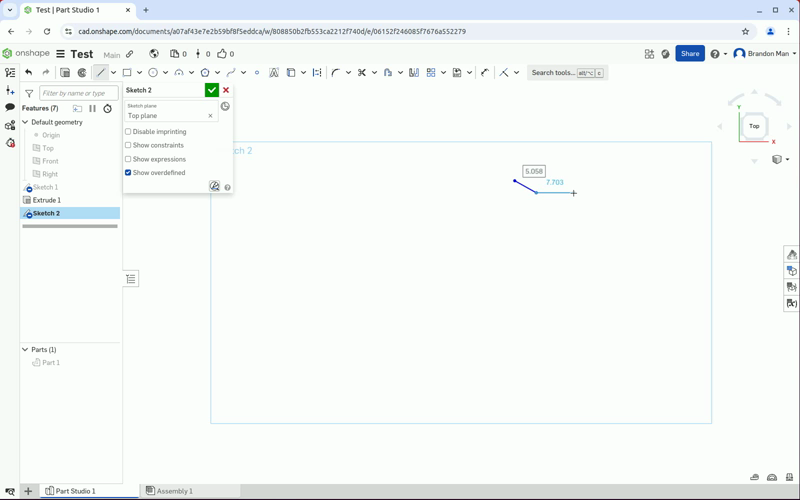
key_down(shift)
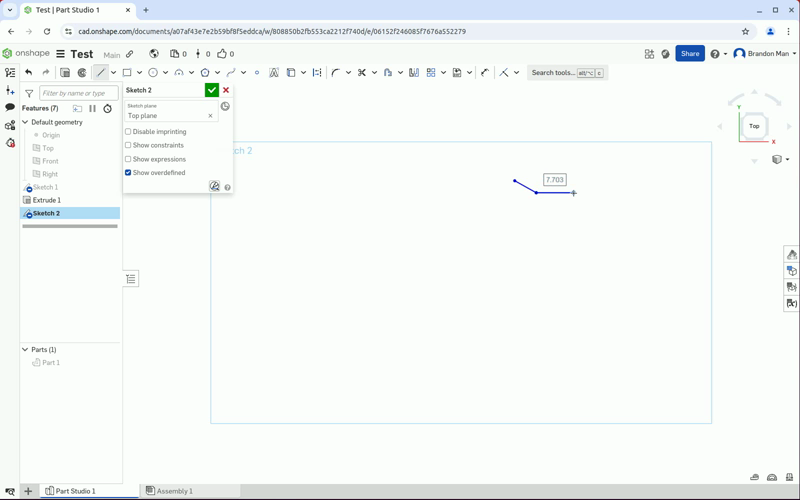
mouse_move(589, 192)
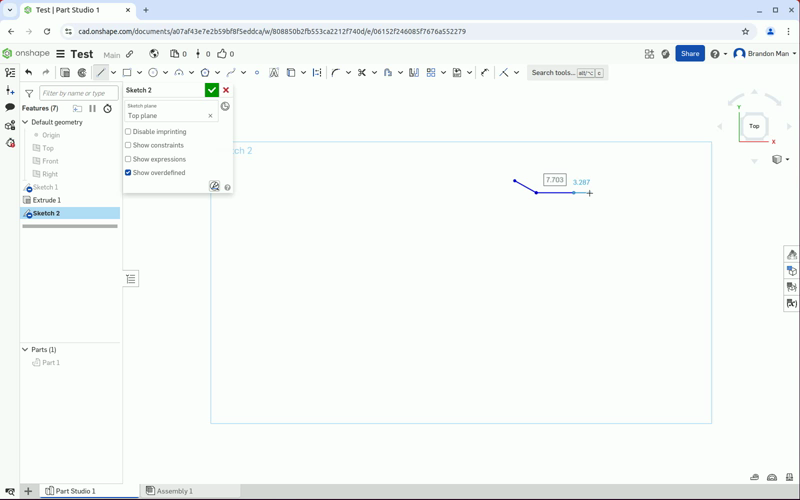
mouse_move(573, 180)
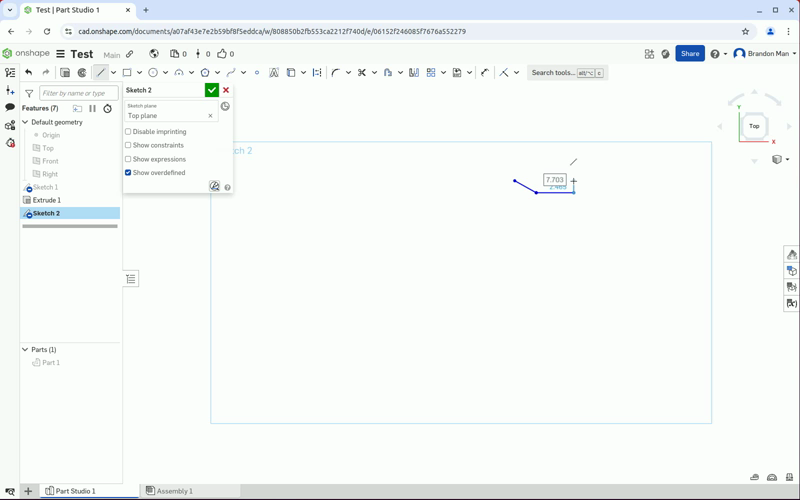
click(573, 180)
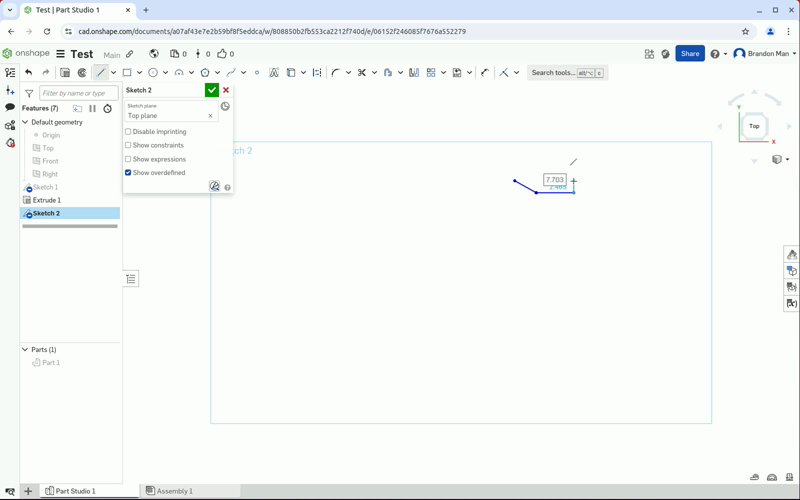
key_up(shift)
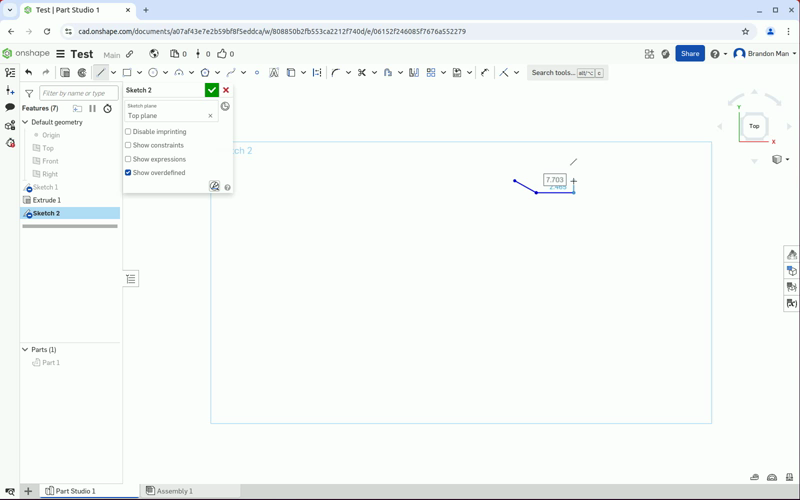
mouse_move(589, 180)
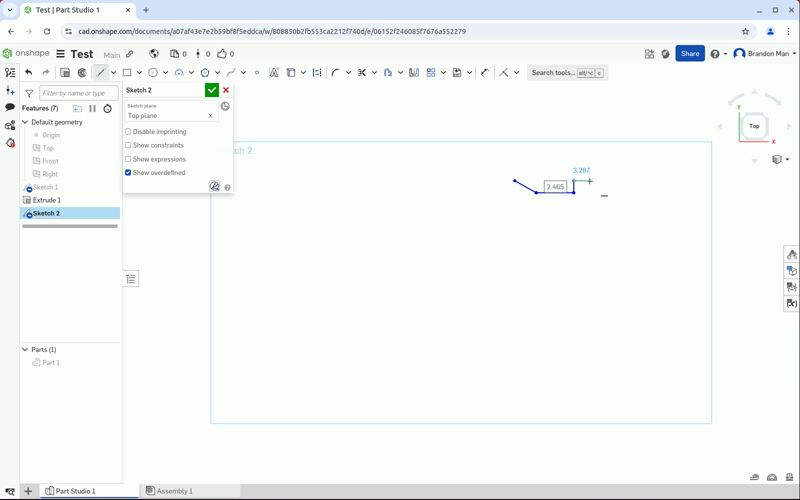
key_down(shift)
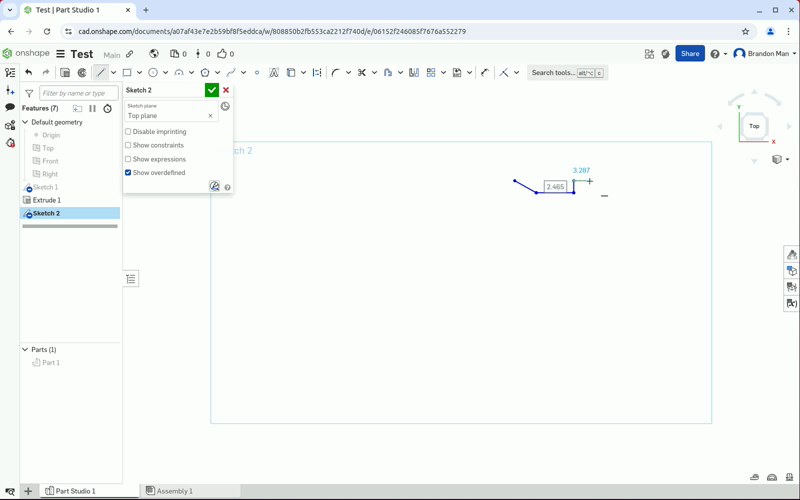
mouse_move(514, 180)
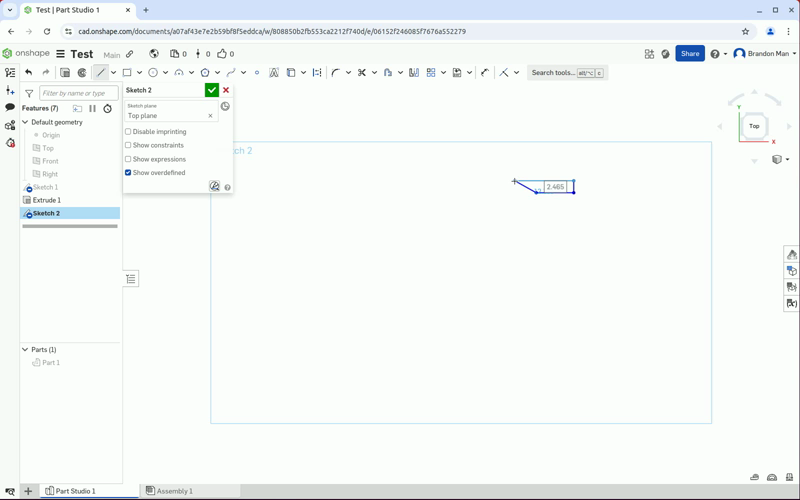
key_up(shift)
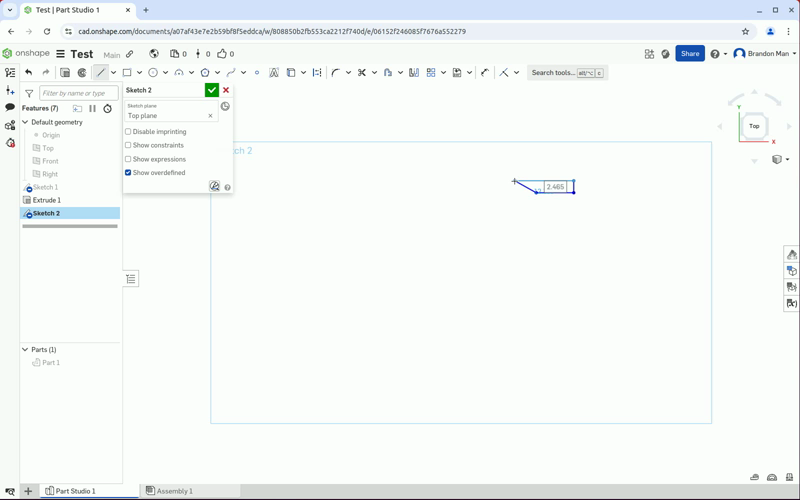
click(514, 180)
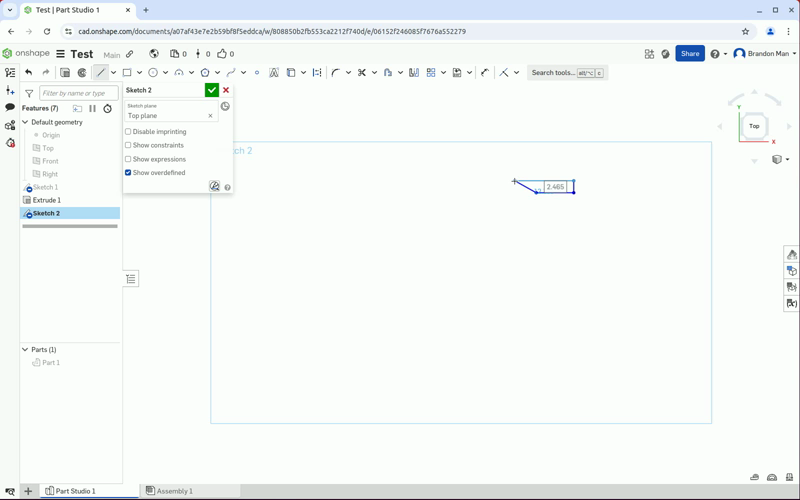
key(esc)
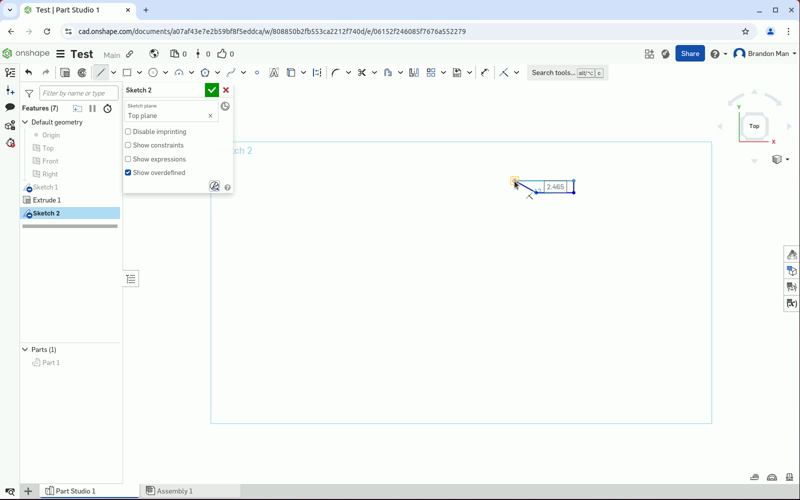
mouse_move(525, 183)
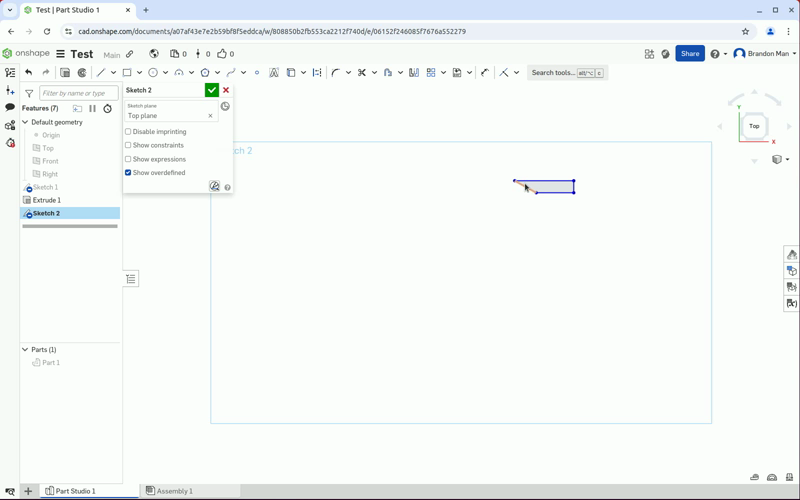
scroll(6)
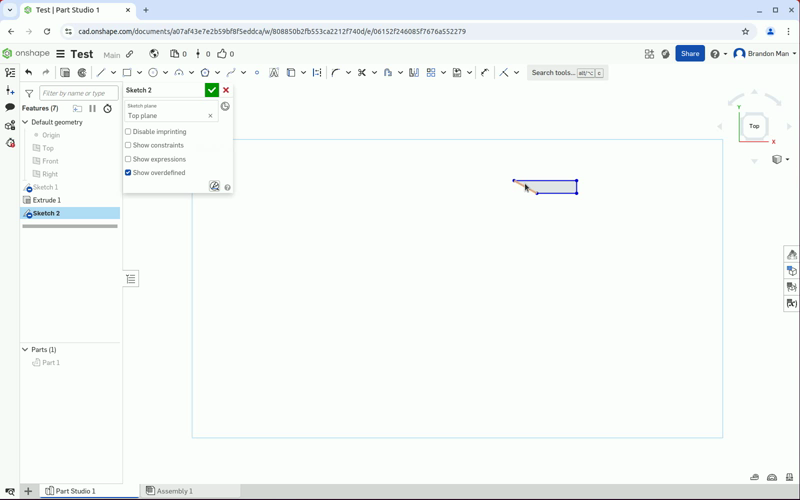
scroll(6)
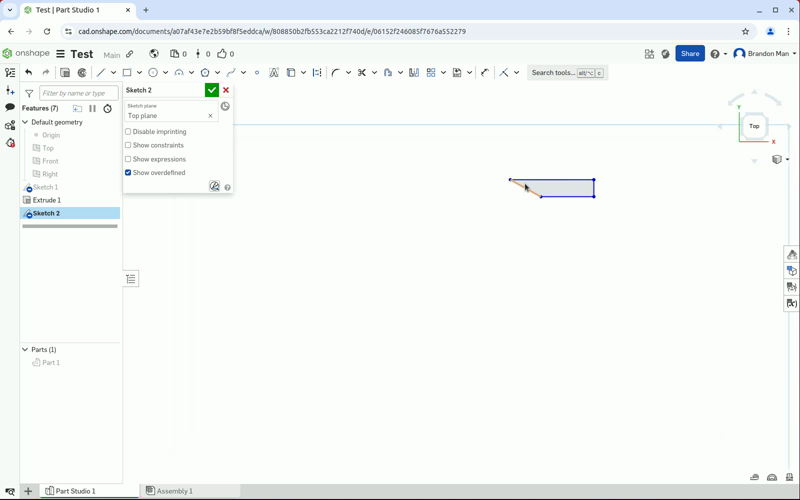
scroll(6)
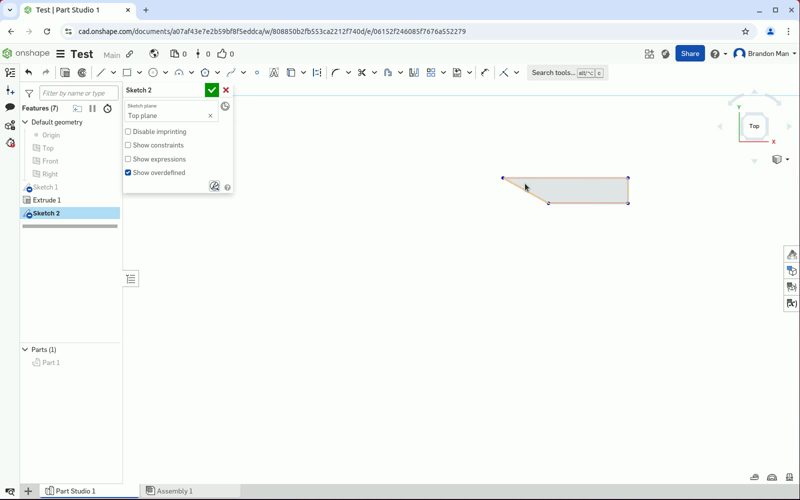
scroll(6)
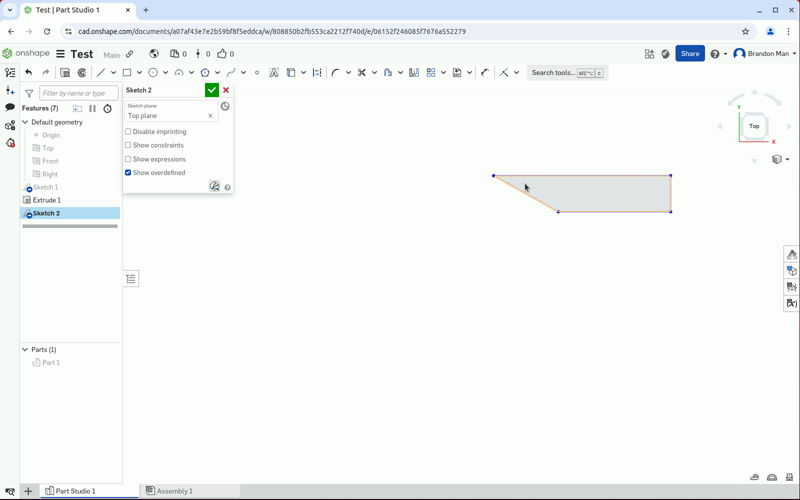
scroll(6)
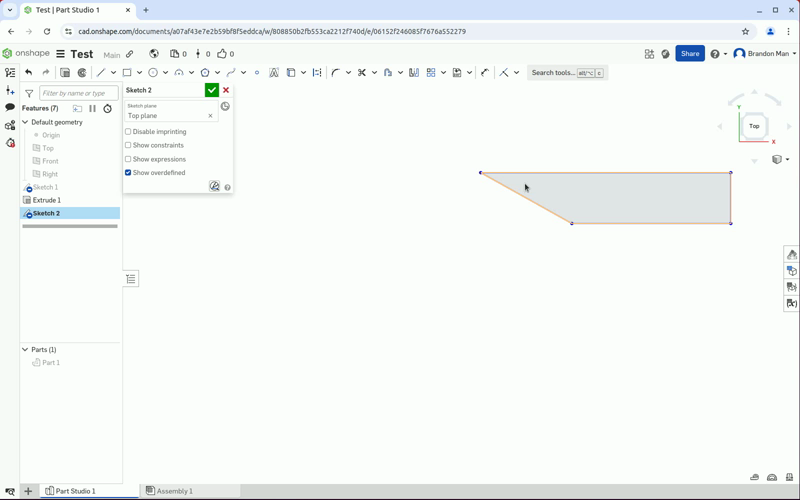
scroll(6)
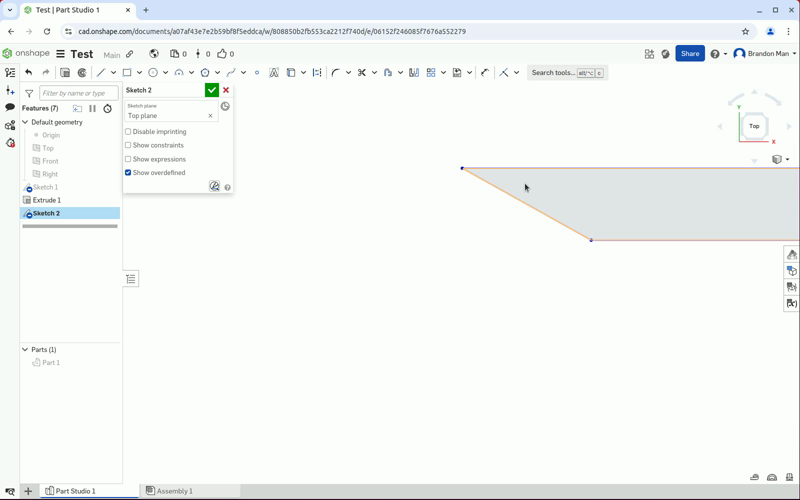
scroll(6)
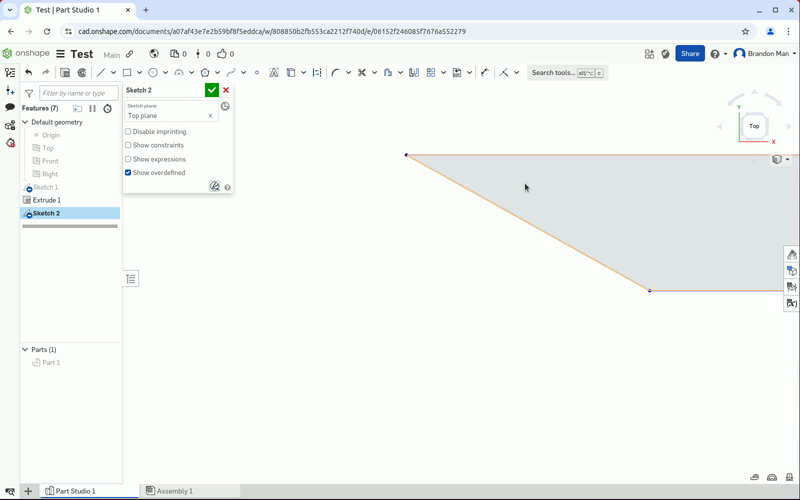
click(525, 183)
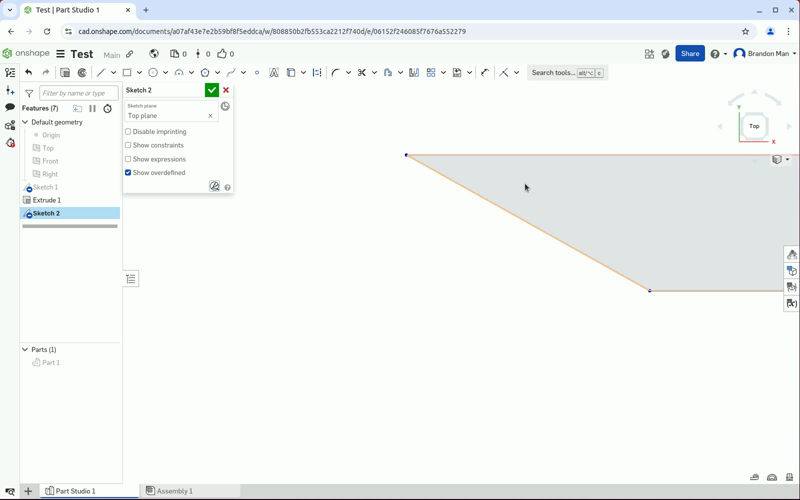
scroll(-6)
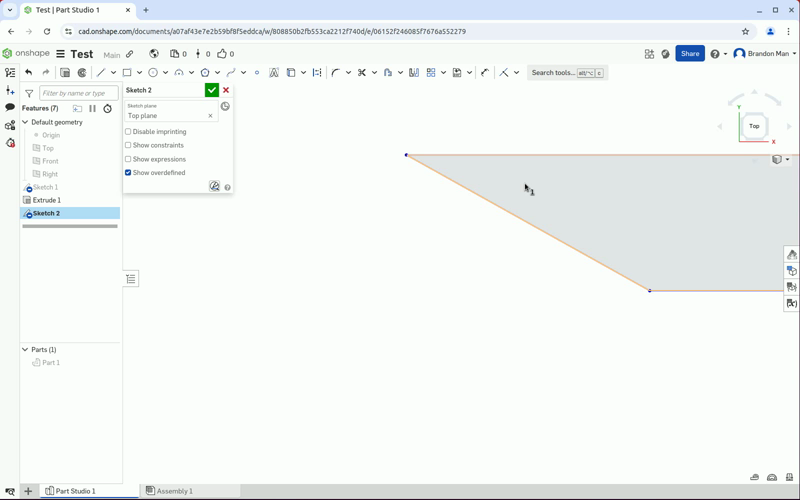
scroll(-6)
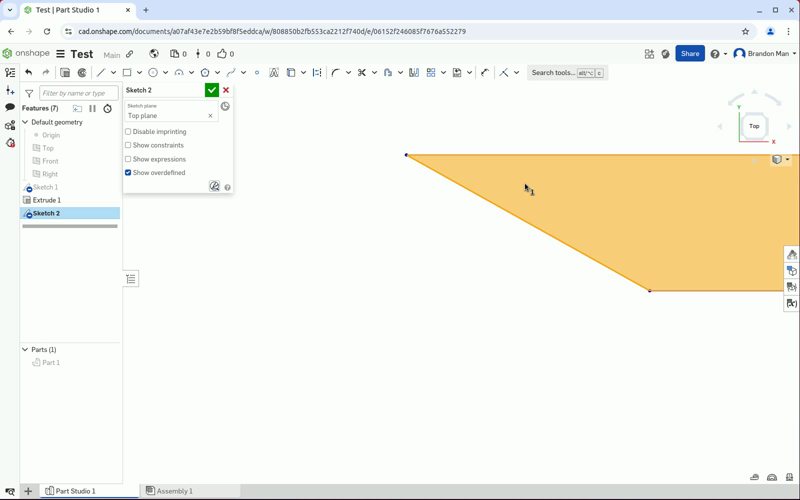
scroll(-6)
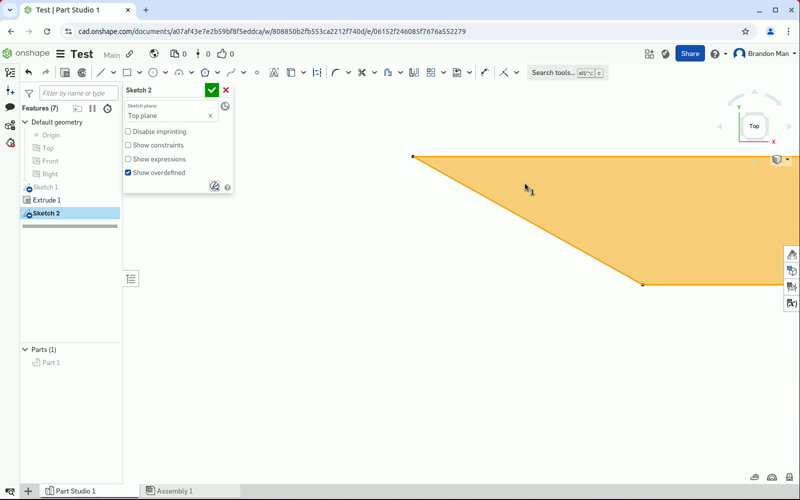
scroll(-6)
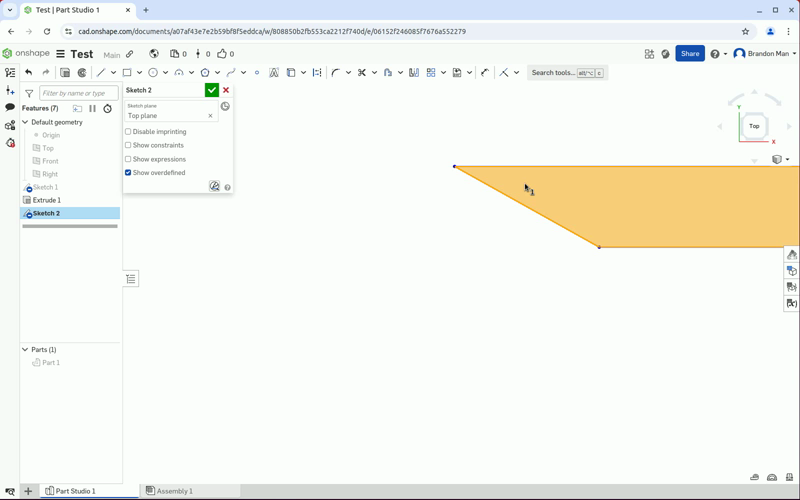
scroll(-6)
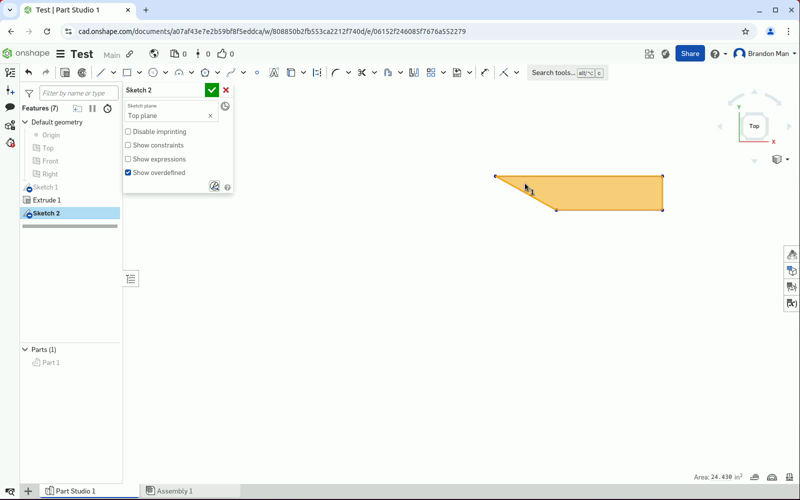
scroll(-6)
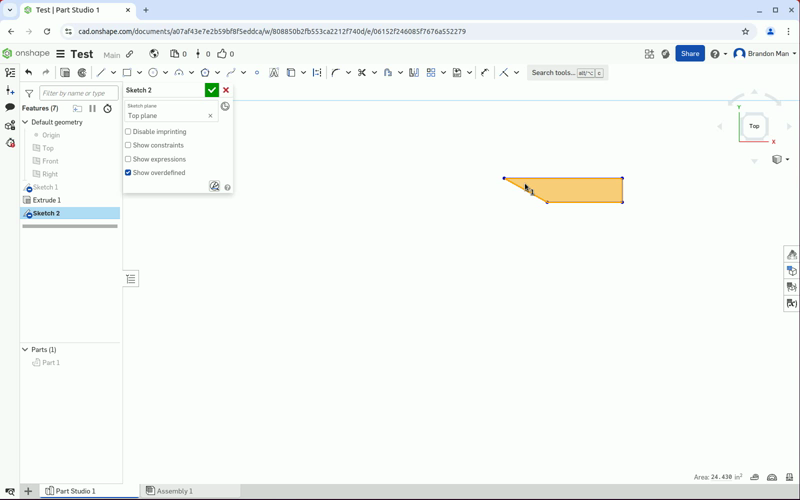
scroll(-6)
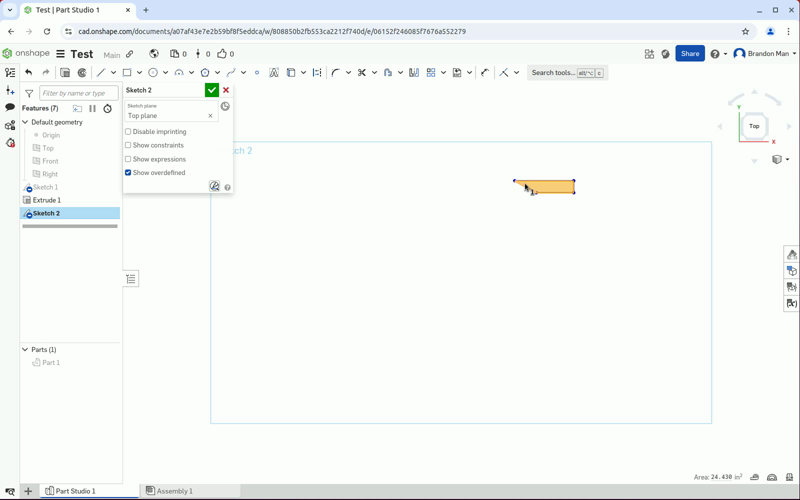
mouse_move(73, 352)
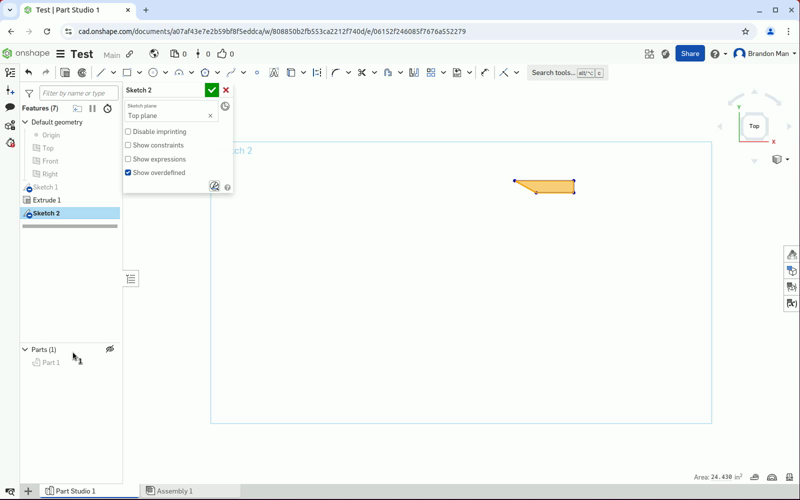
key(shift+y)
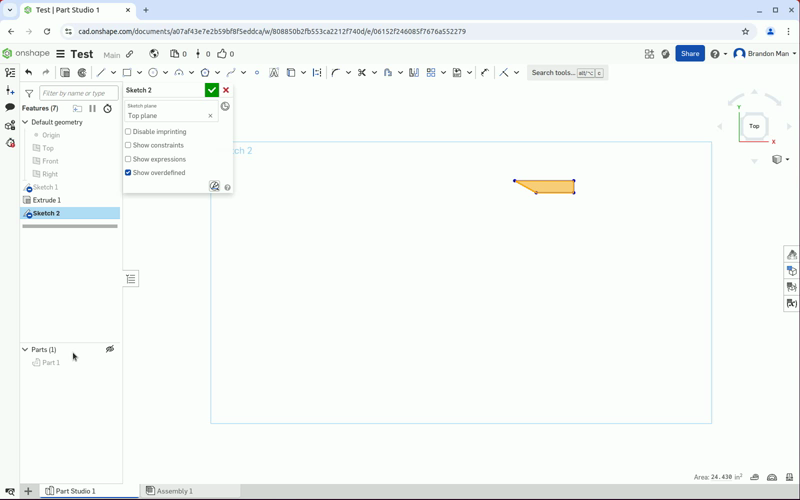
key(shift+e)
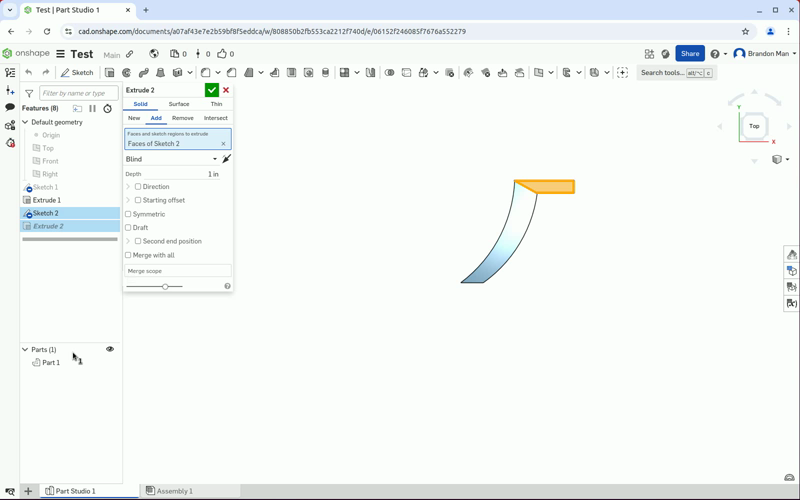
mouse_move(143, 106)
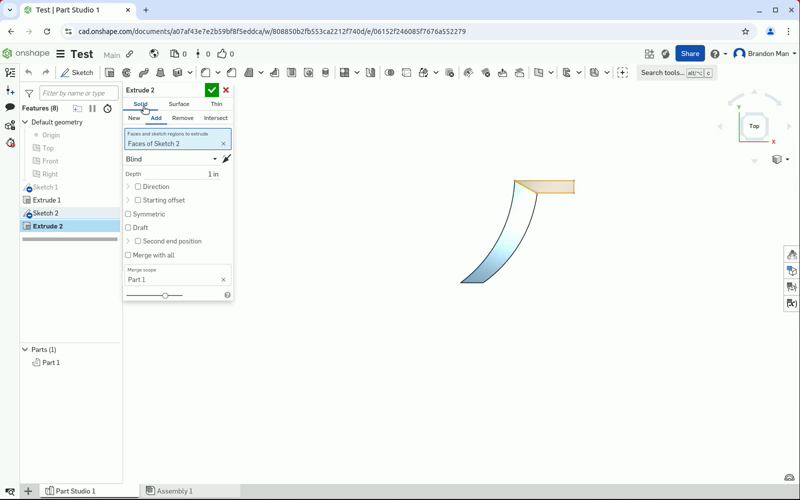
click(143, 106)
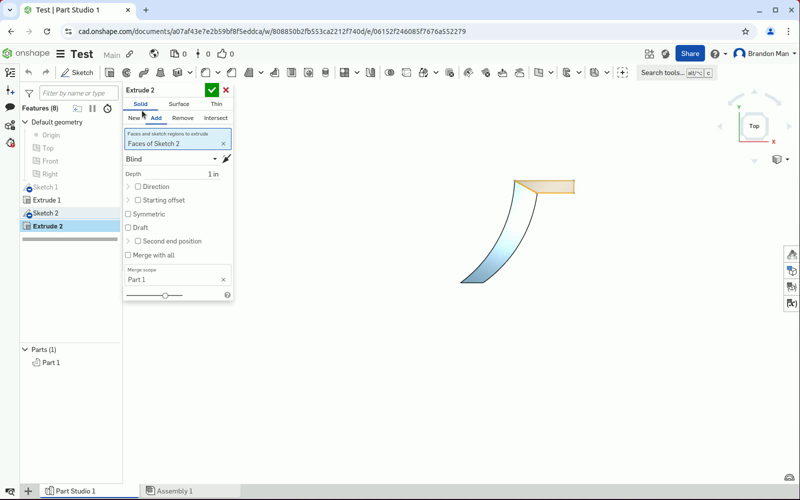
mouse_move(137, 120)
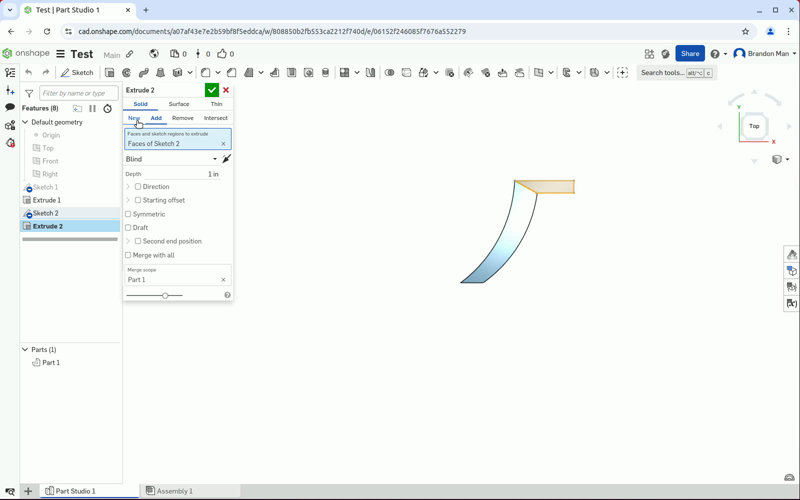
click(137, 120)
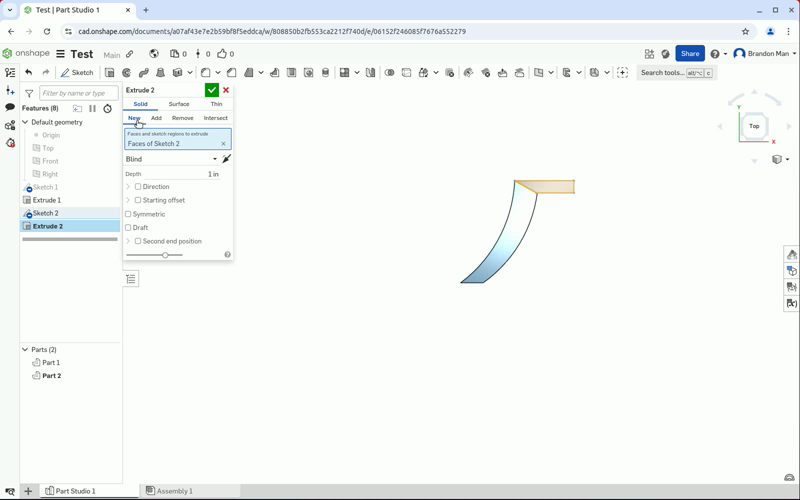
key(tab, 4)
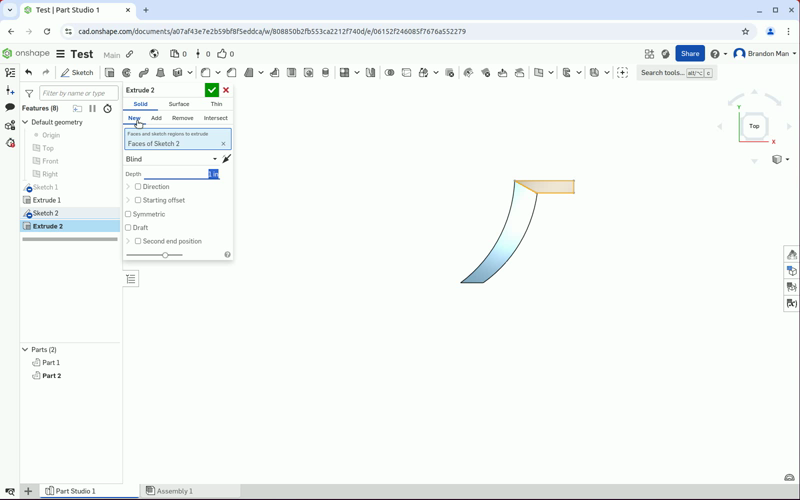
text(4.574)
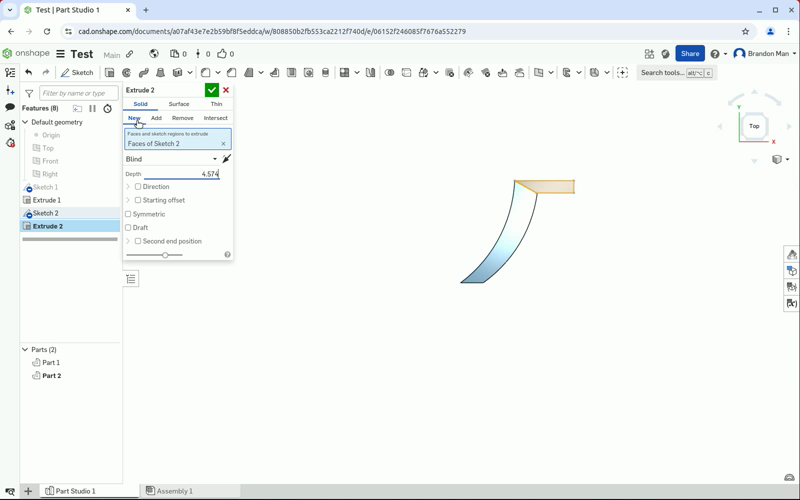
key(enter)
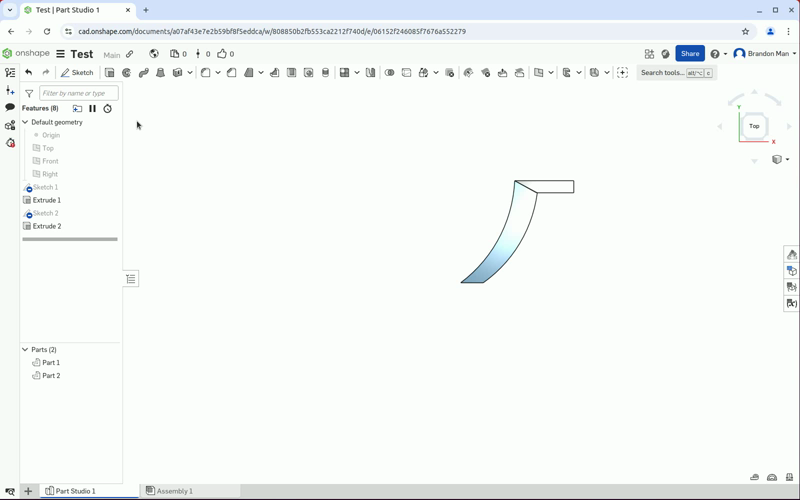
key(shift+h)
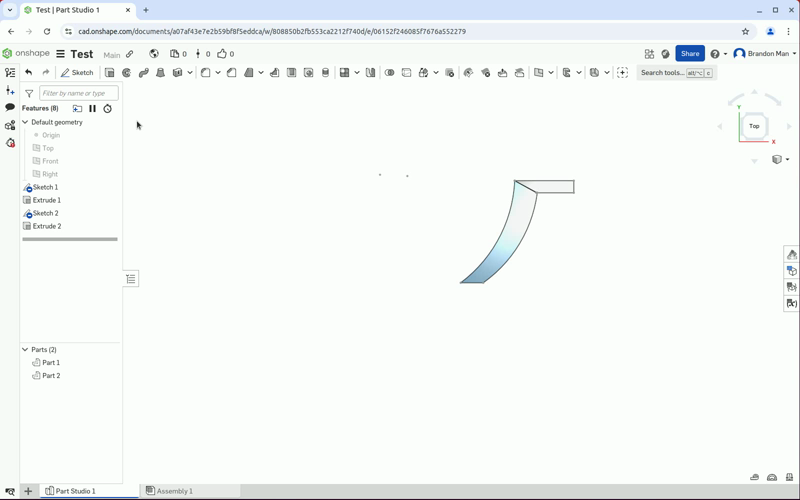
key(shift+h)
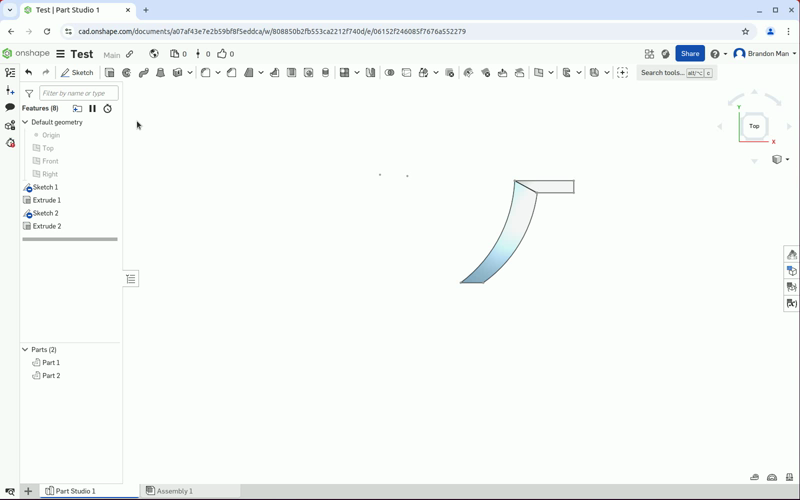
key(shift+7)
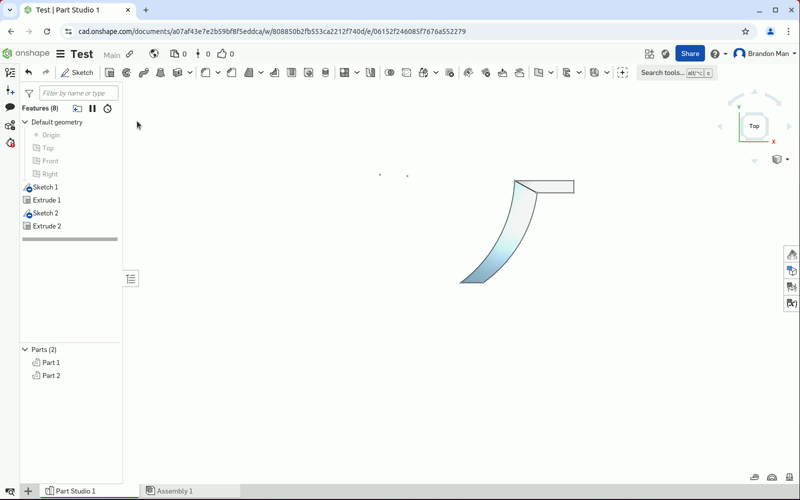
key(up, 3)
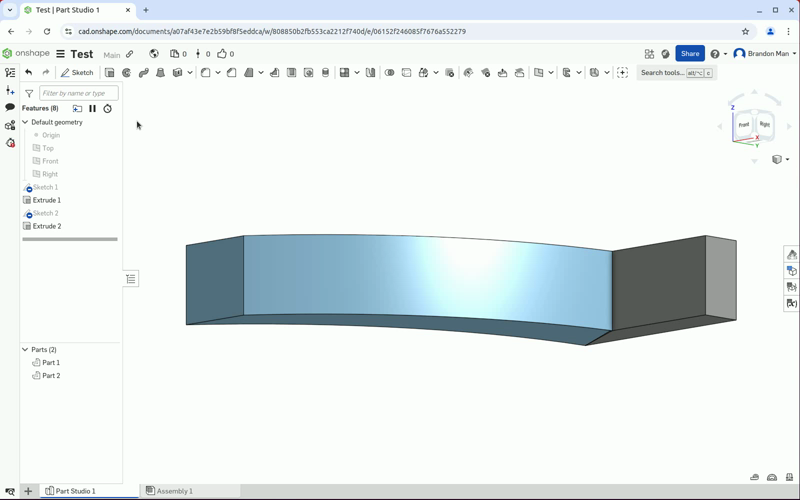
key(left, 3)
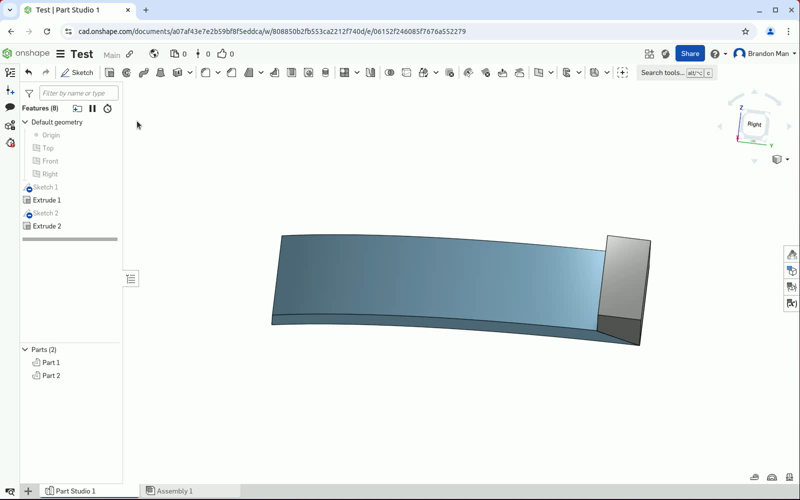
key(right, 3)
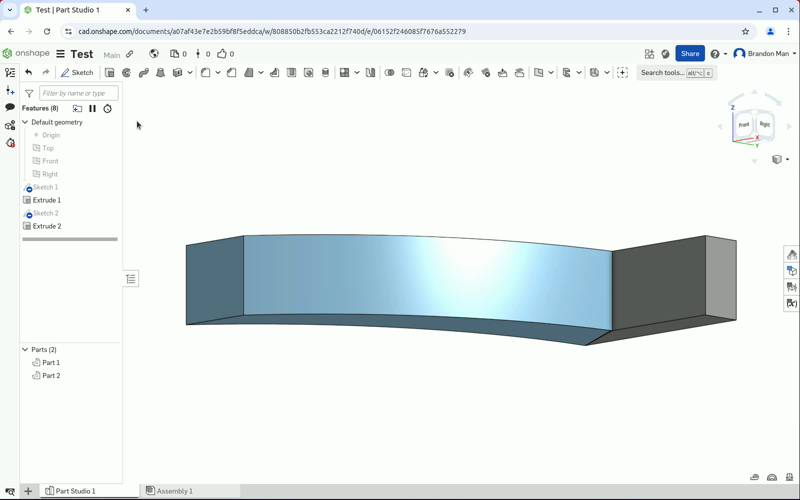
key(down, 3)
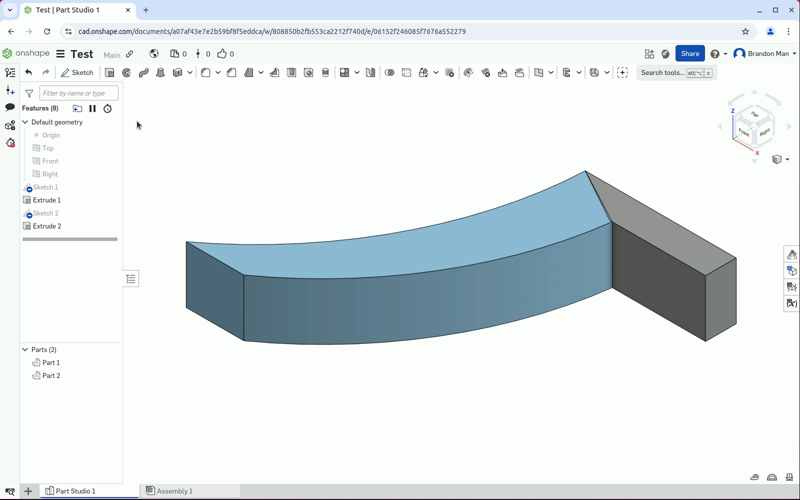
mouse_move(73, 189)
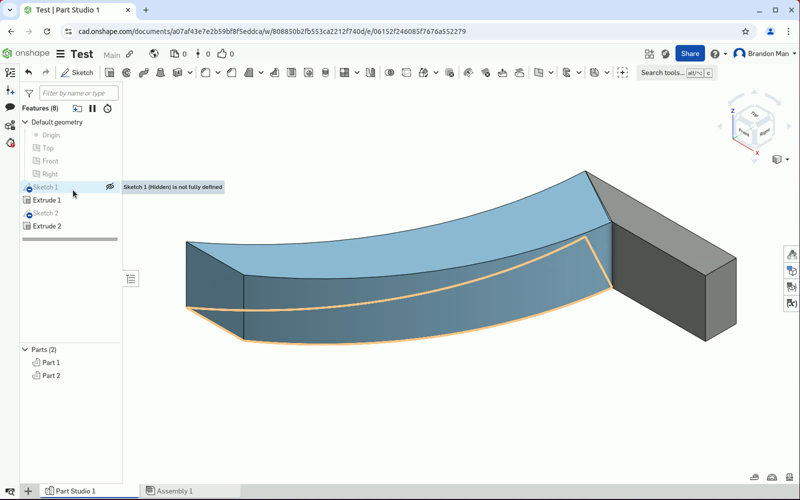
click(73, 189)